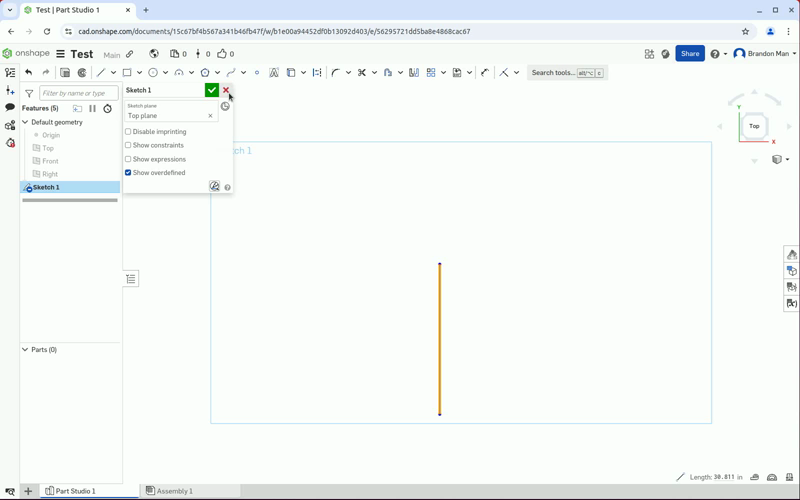
key(shift+h)
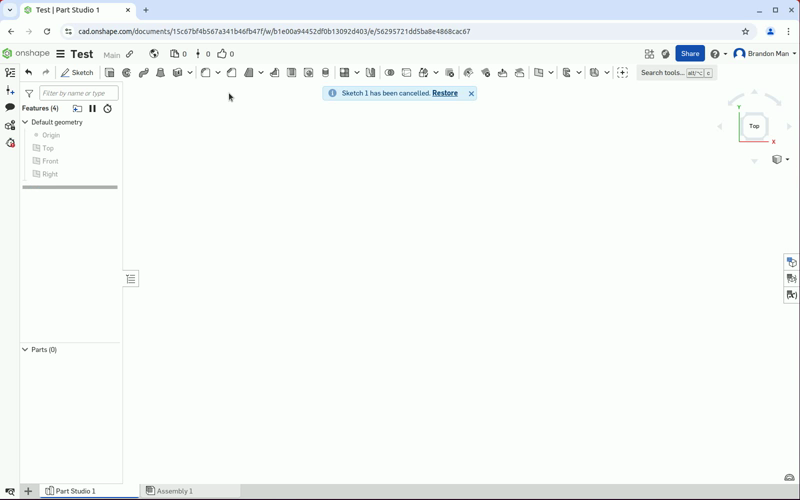
mouse_move(73, 352)
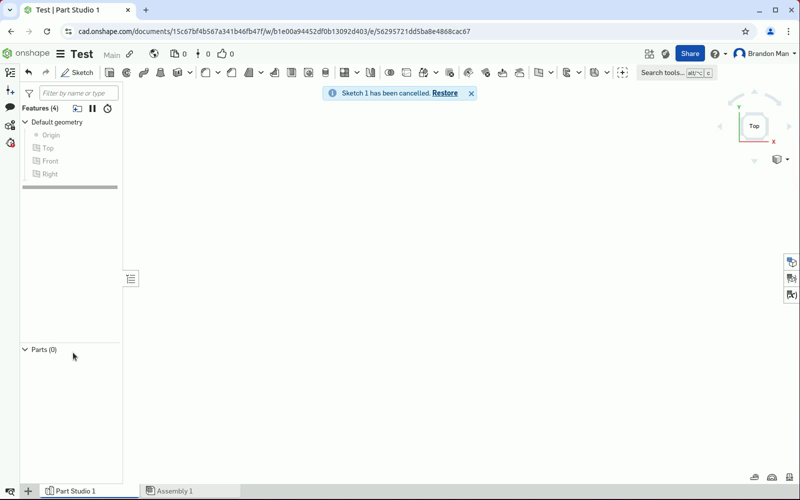
key(y)
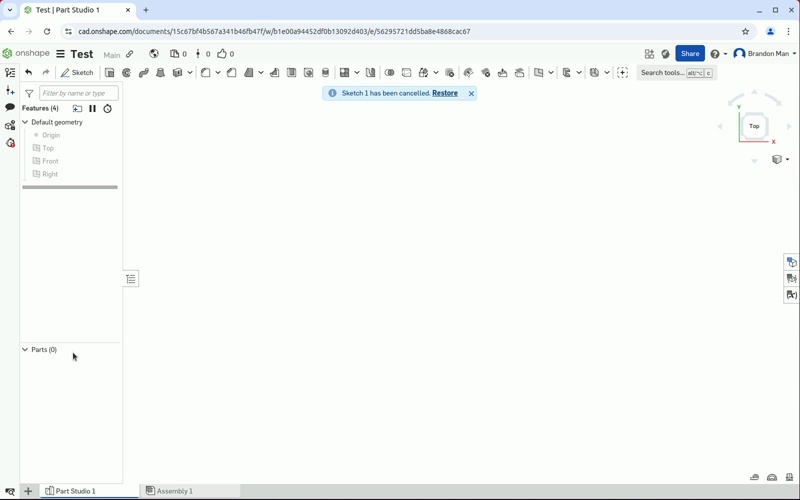
key(shift+p)
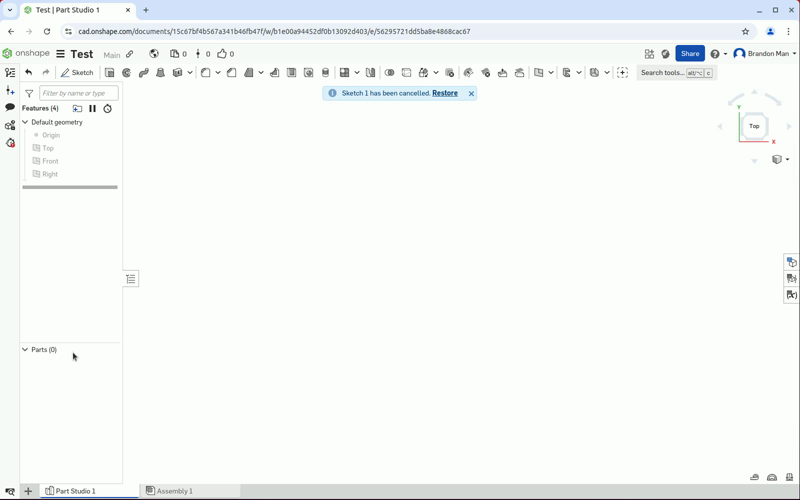
key(space)
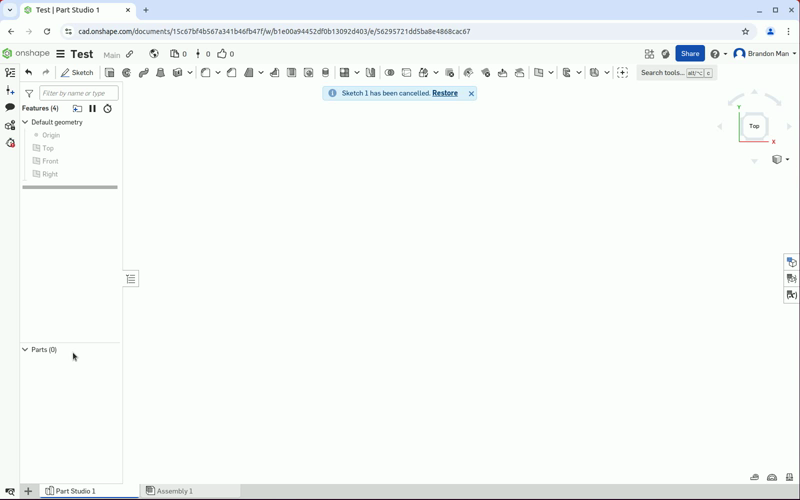
key_down(shift)
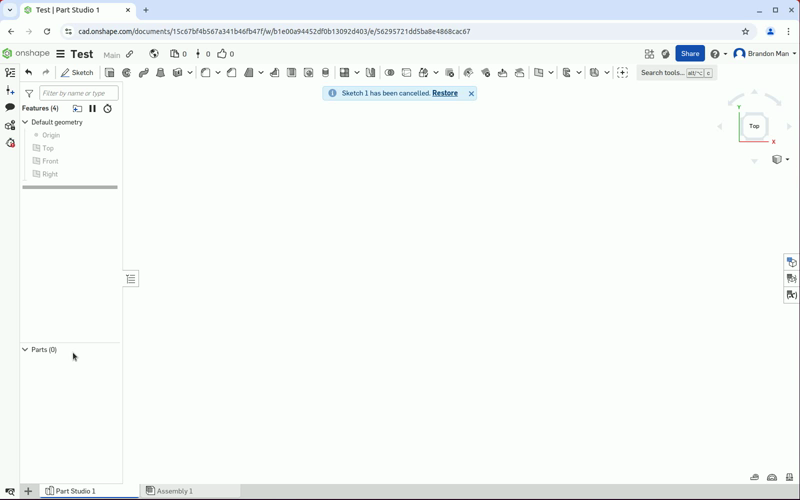
key(up)
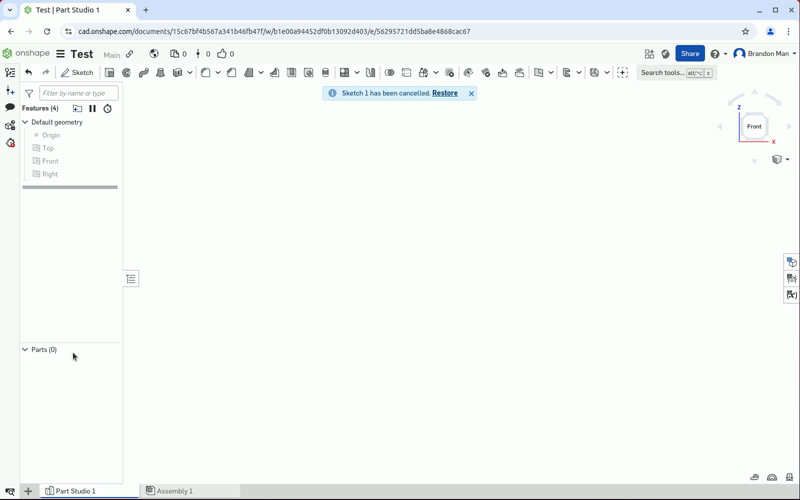
key_up(shift)
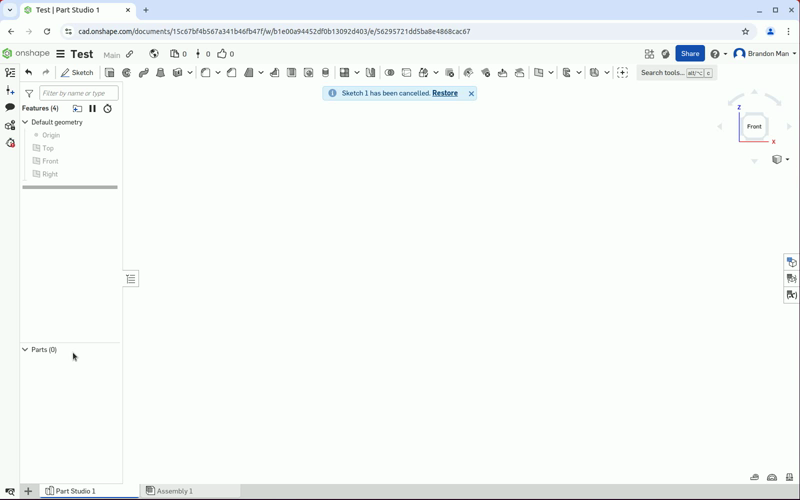
mouse_move(73, 352)
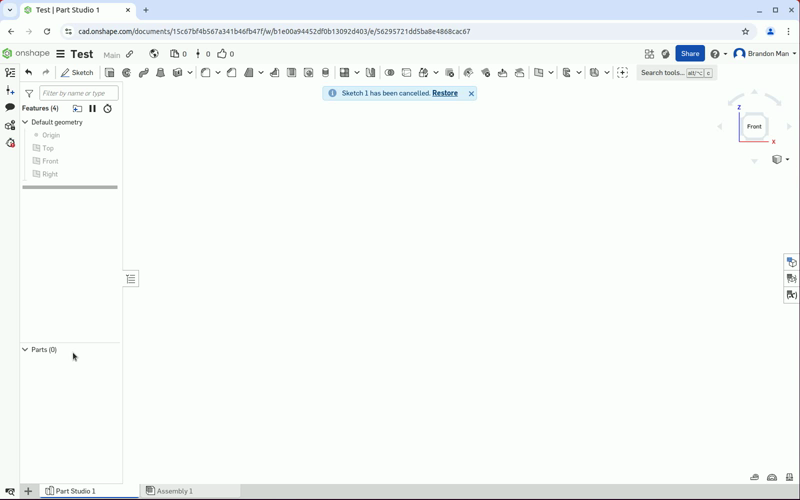
key(shift+y)
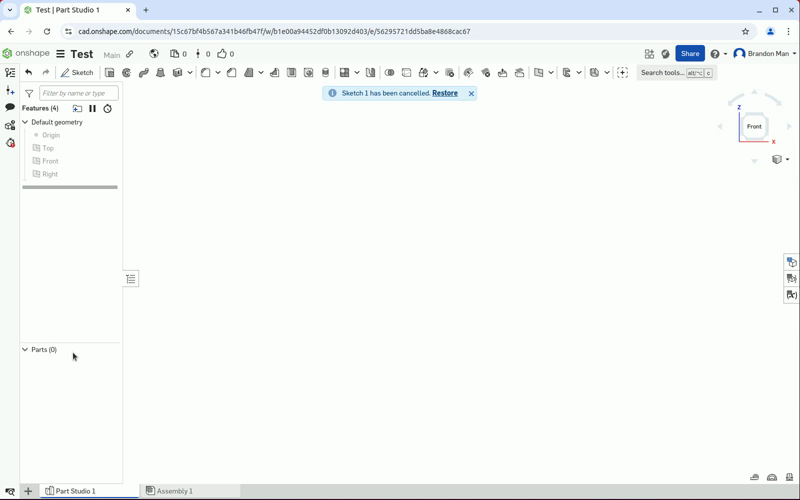
key(shift+s)
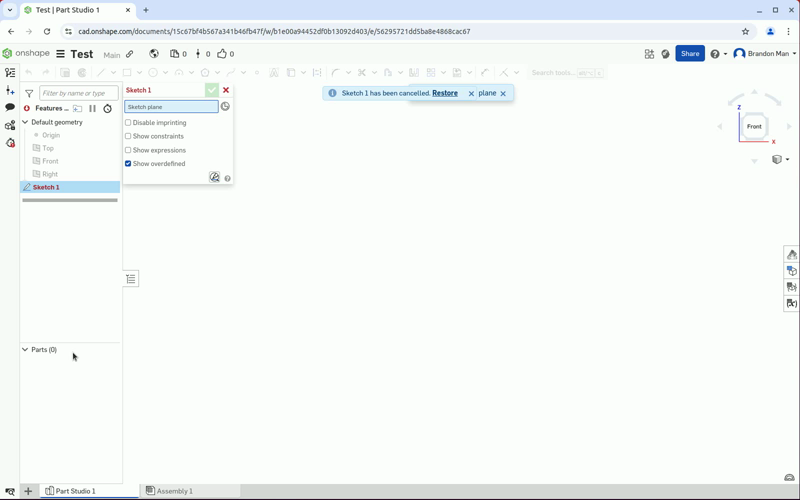
mouse_move(73, 163)
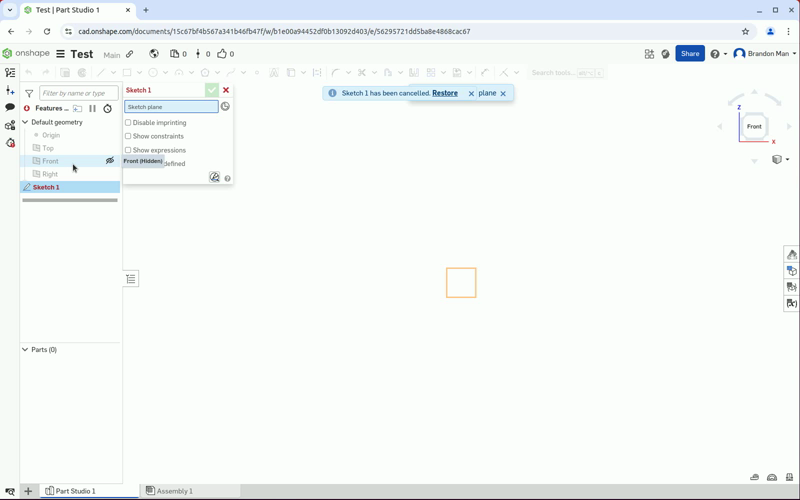
click(73, 163)
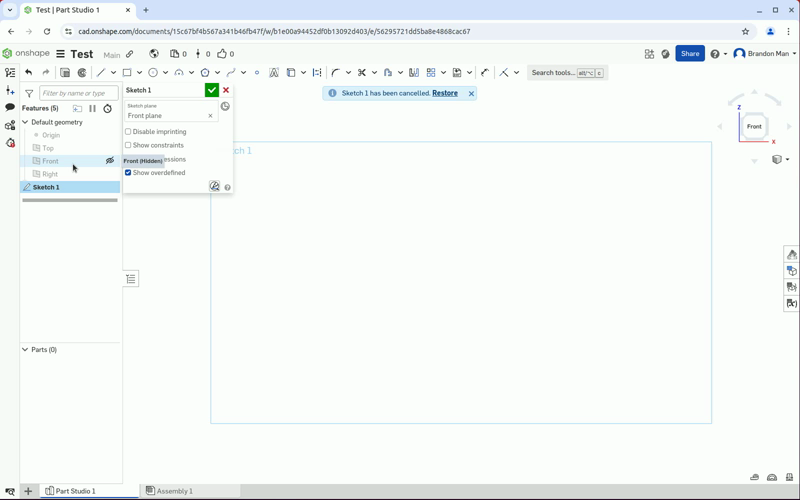
mouse_move(73, 352)
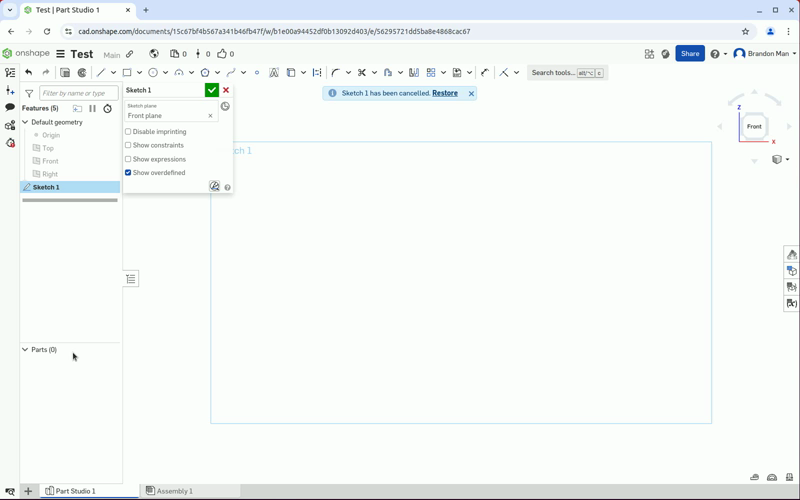
key(y)
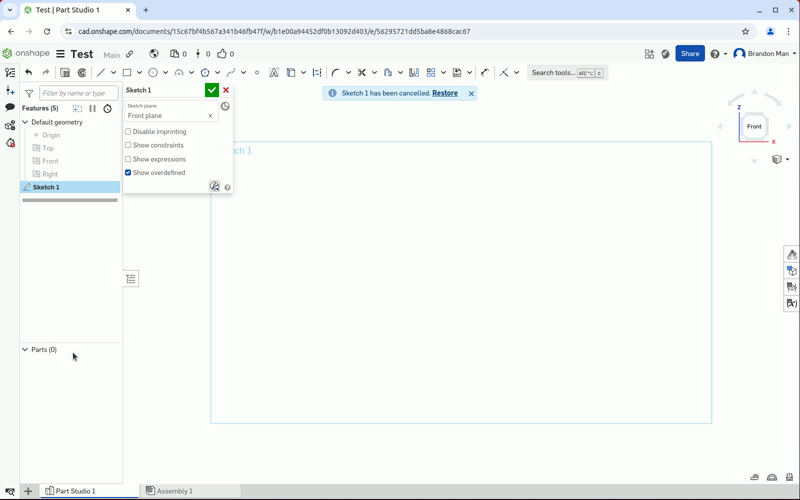
key(l)
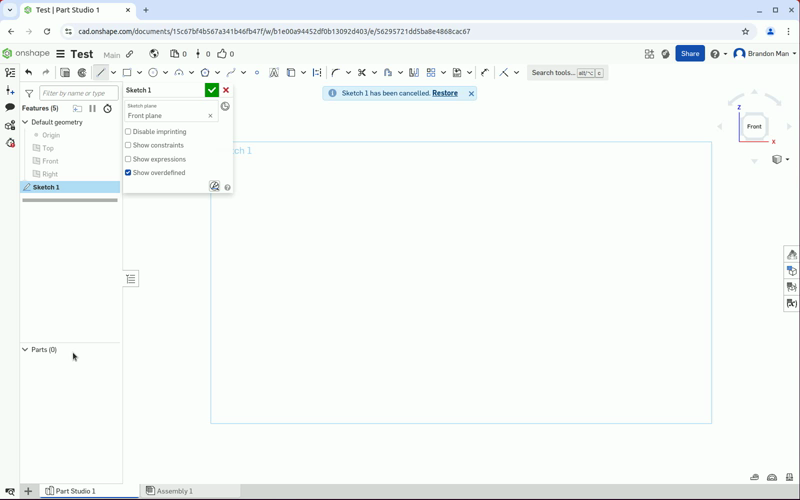
key_down(shift)
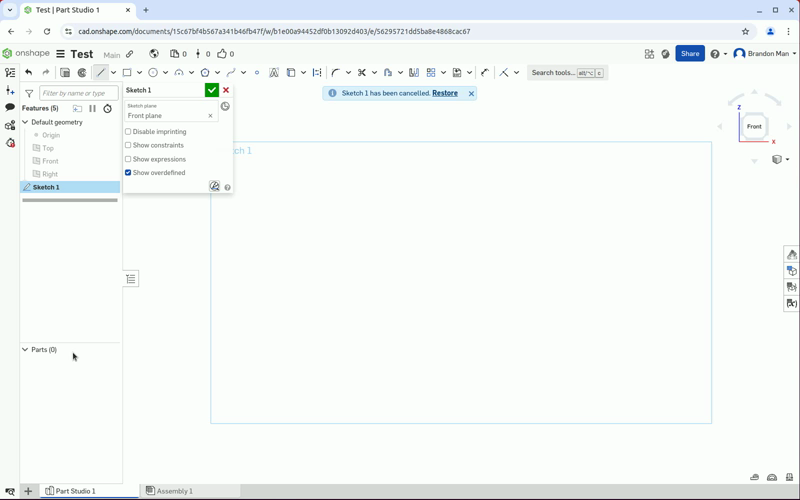
mouse_move(494, 304)
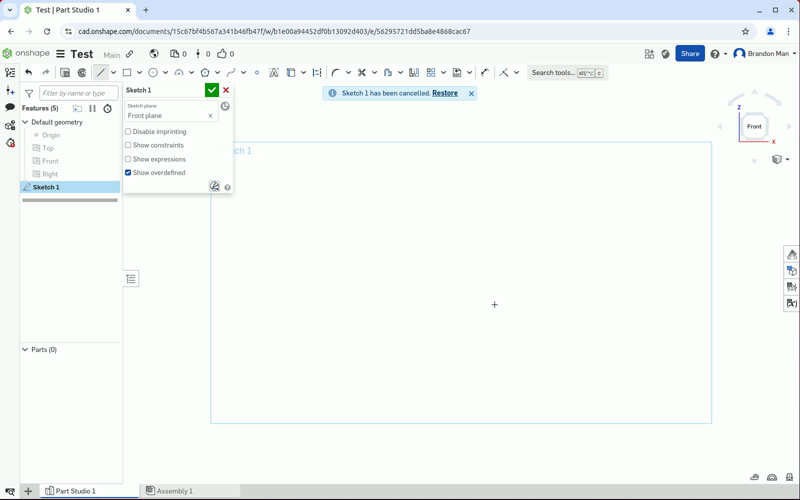
click(494, 304)
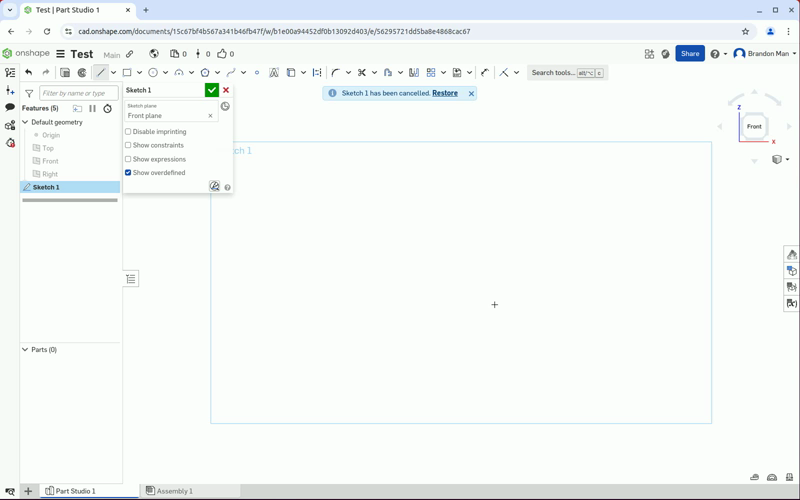
key_up(shift)
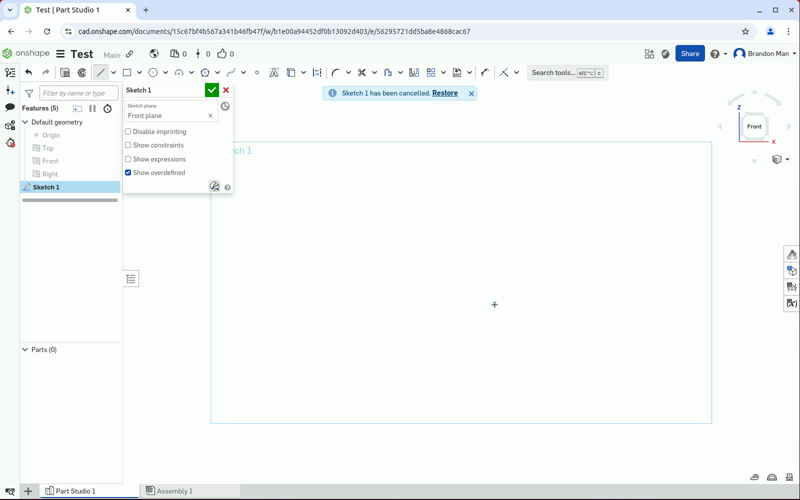
key_down(shift)
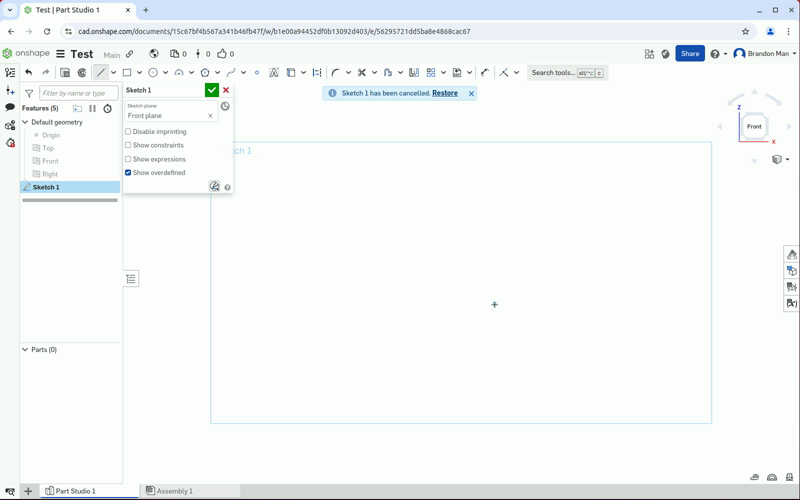
mouse_move(524, 304)
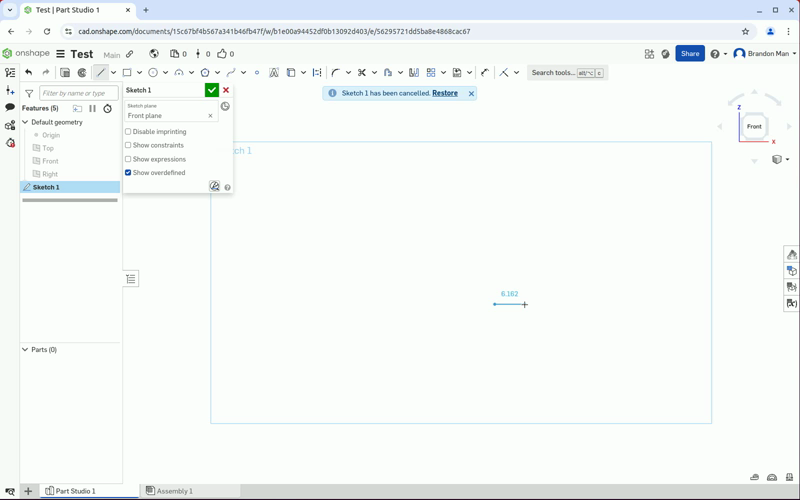
mouse_move(509, 304)
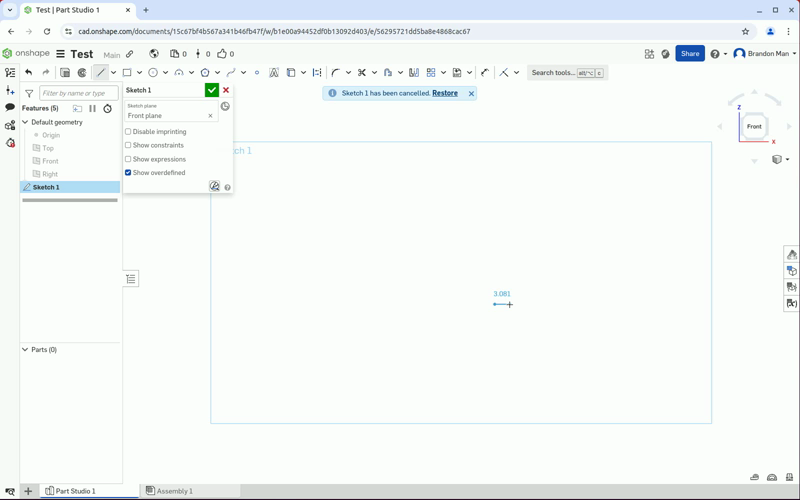
click(509, 304)
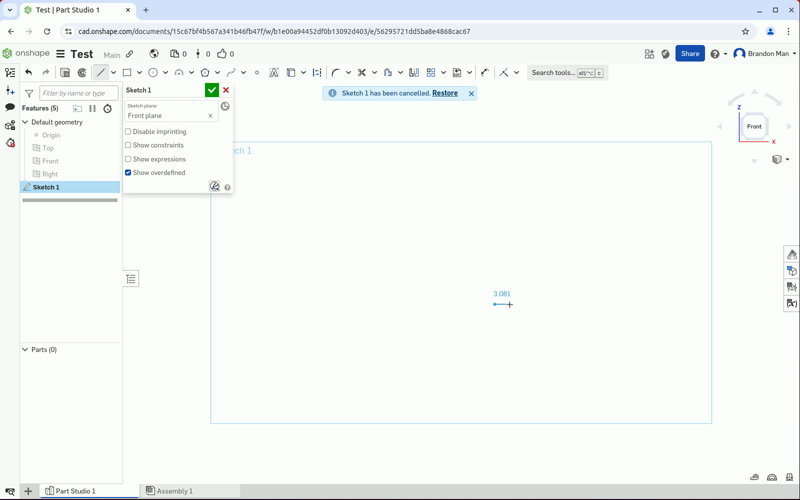
key_up(shift)
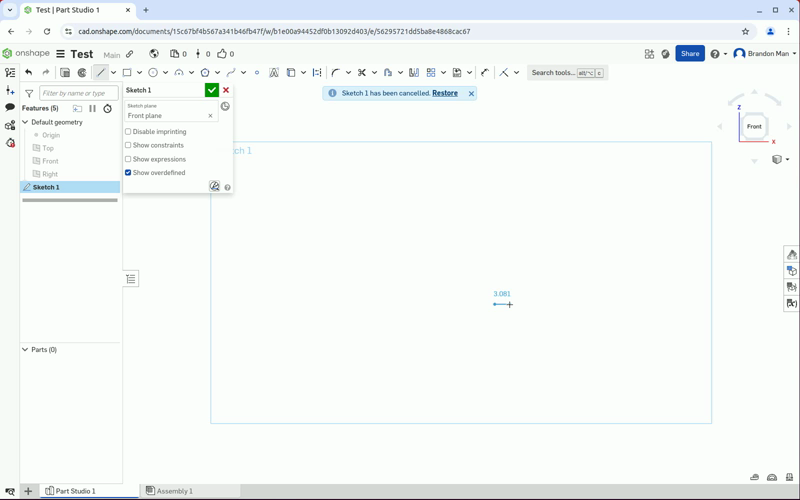
key_down(shift)
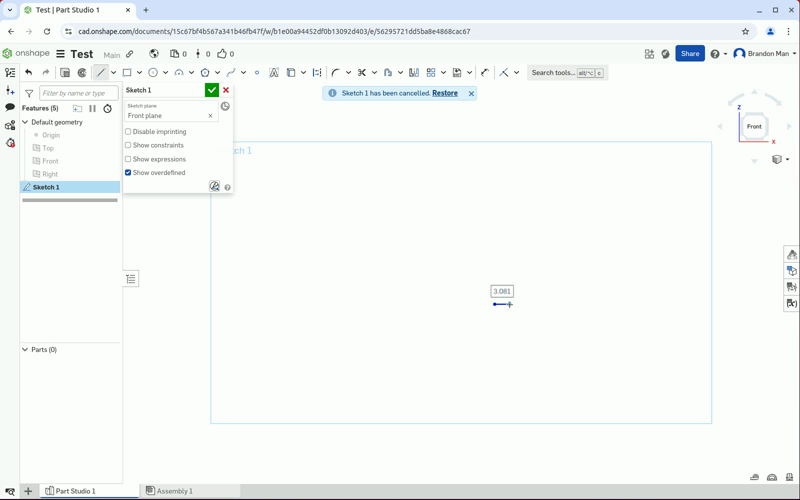
mouse_move(539, 304)
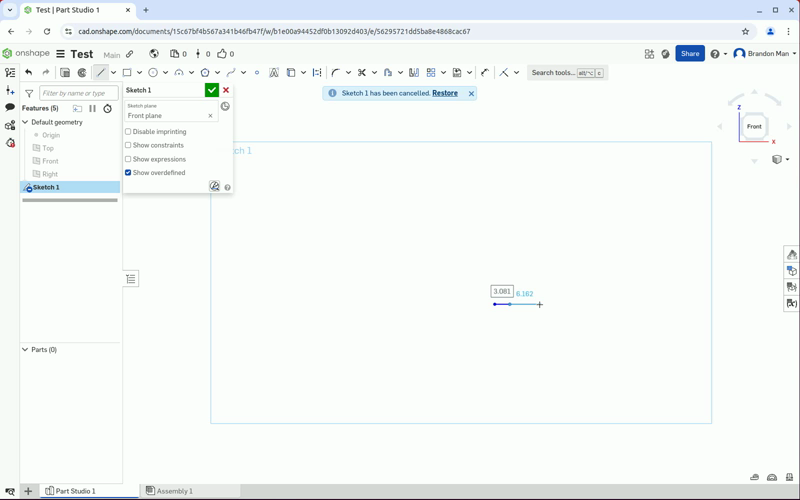
mouse_move(509, 260)
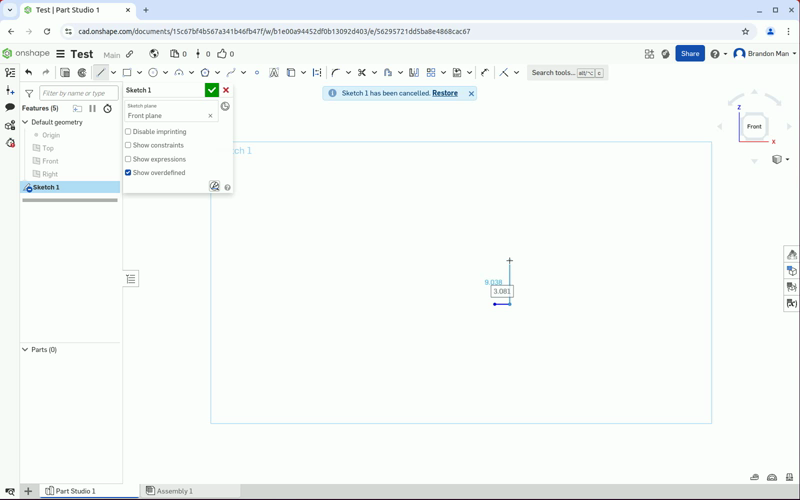
click(509, 260)
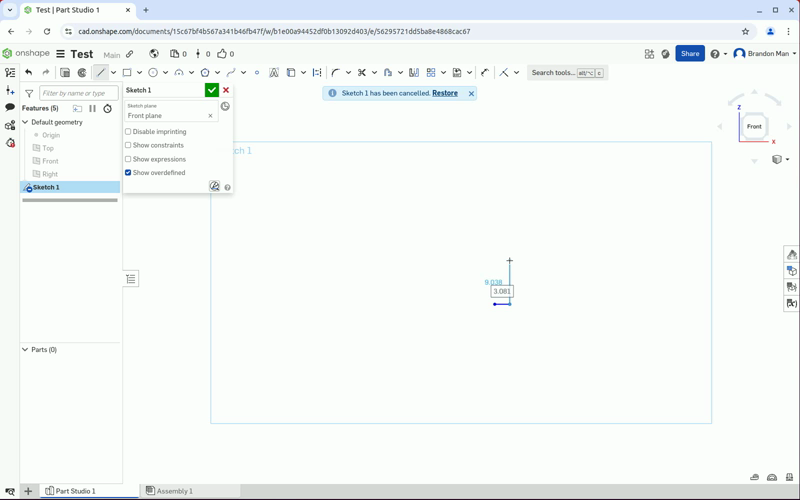
key_up(shift)
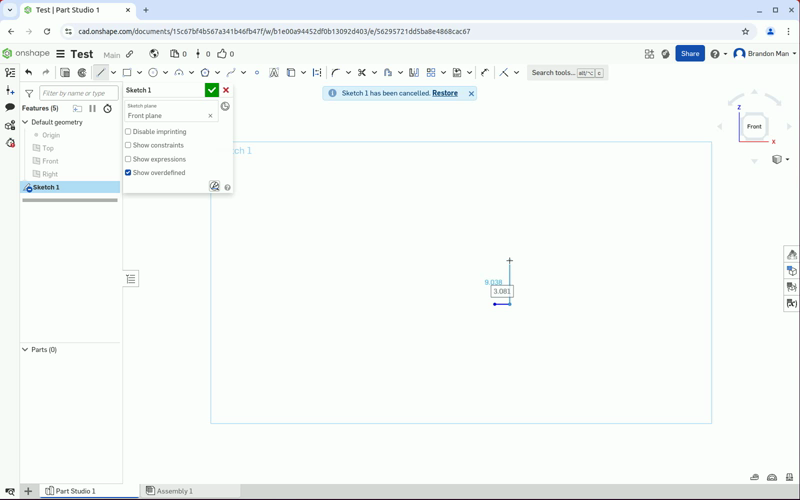
key_down(shift)
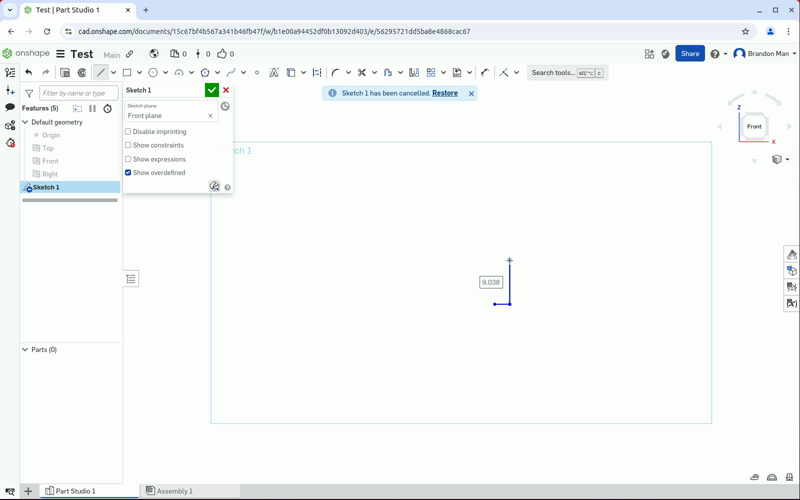
mouse_move(539, 260)
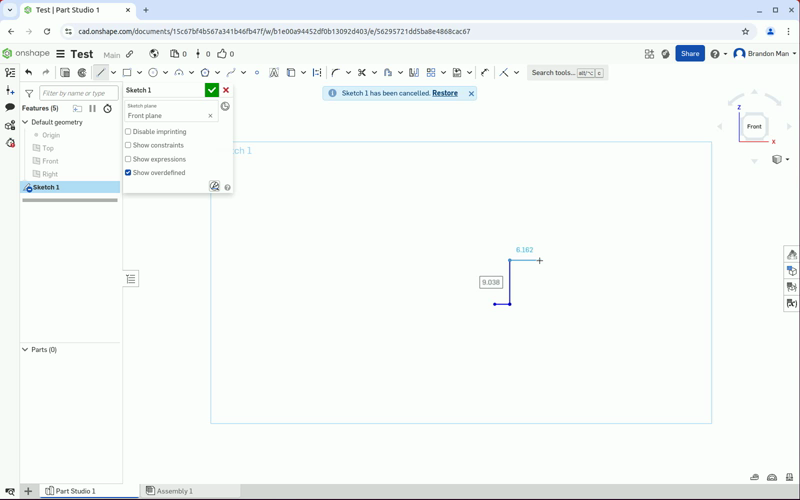
mouse_move(494, 260)
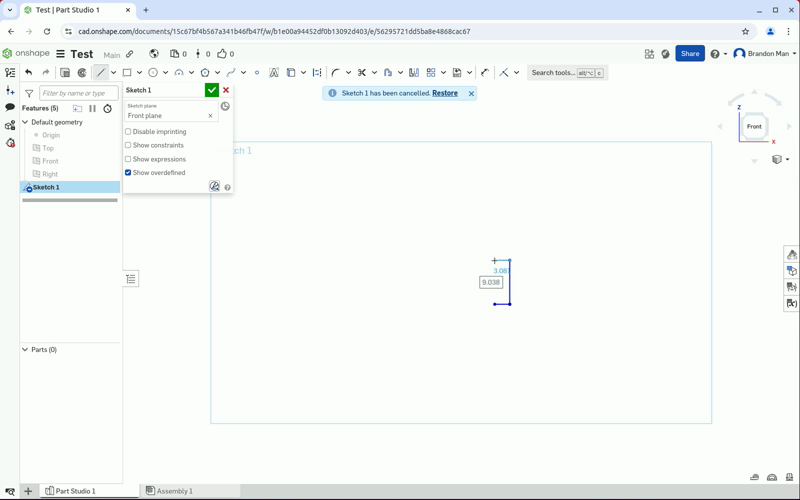
click(494, 260)
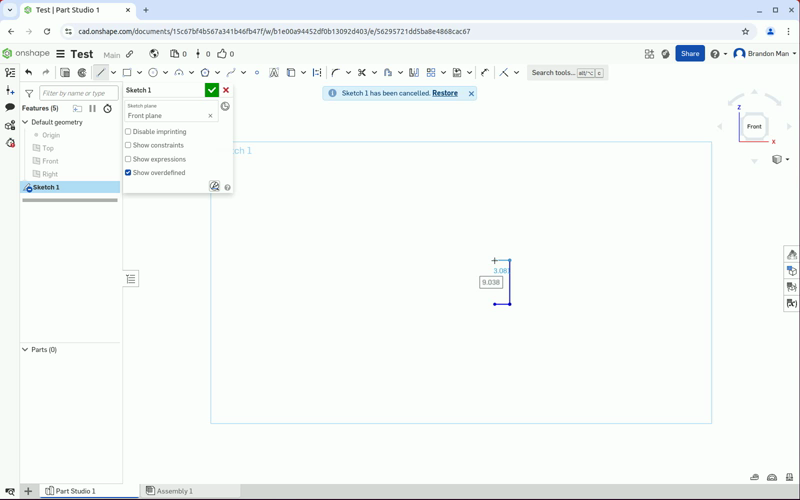
key_up(shift)
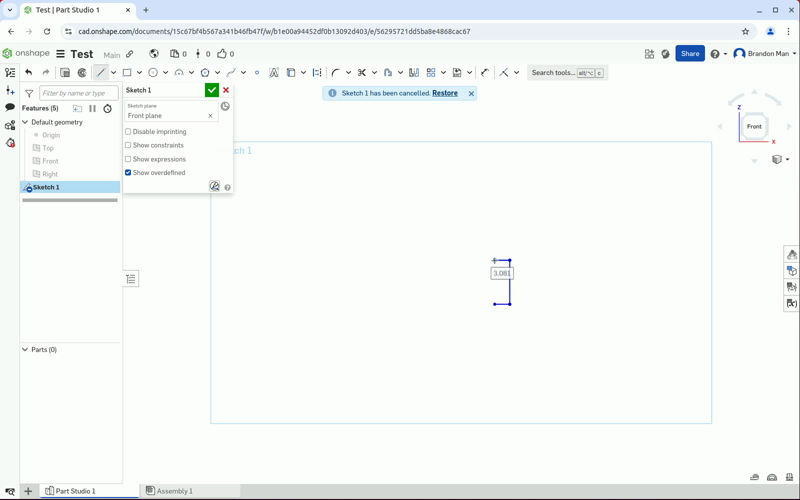
mouse_move(524, 260)
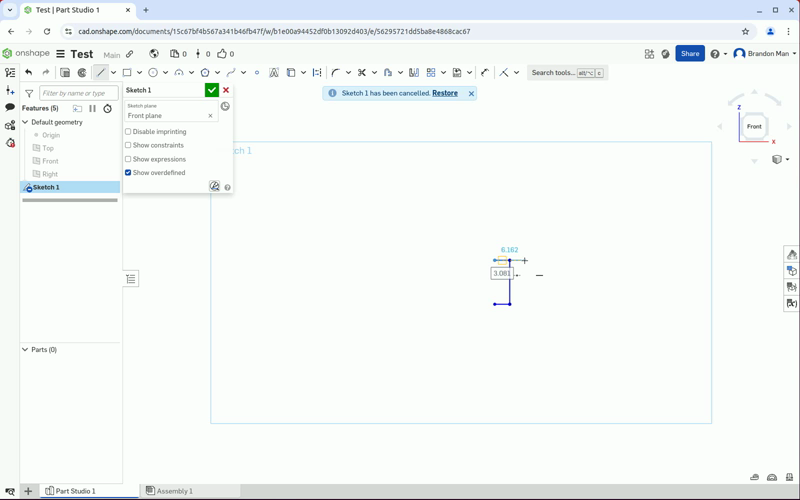
key_down(shift)
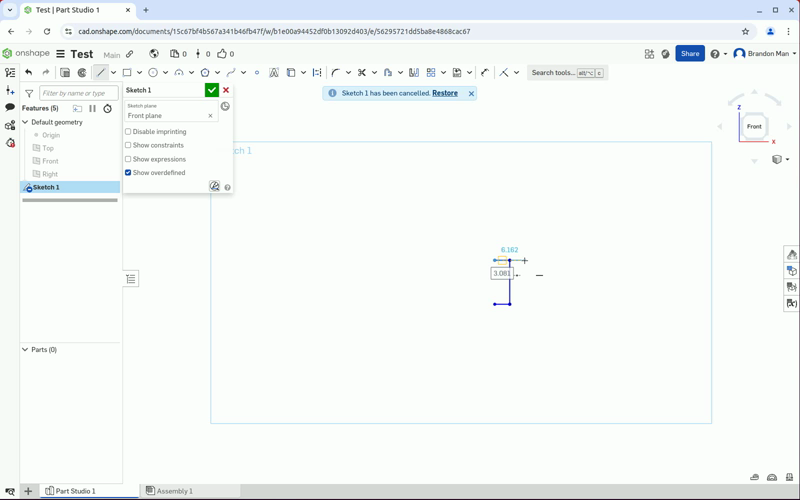
mouse_move(494, 304)
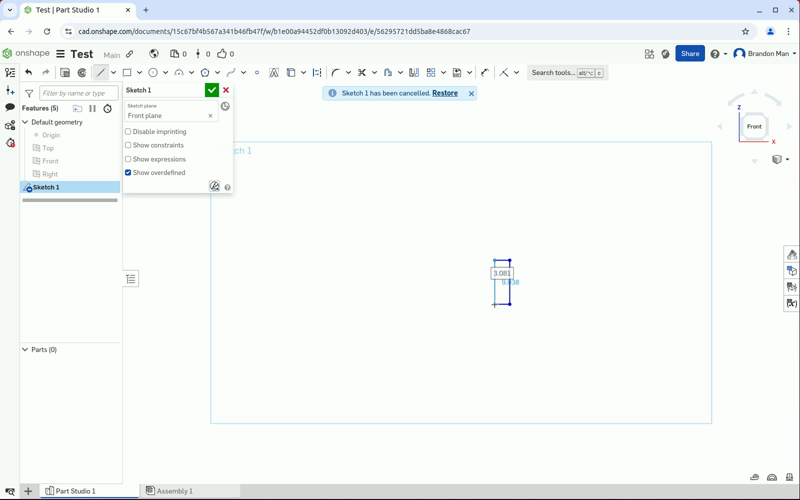
key_up(shift)
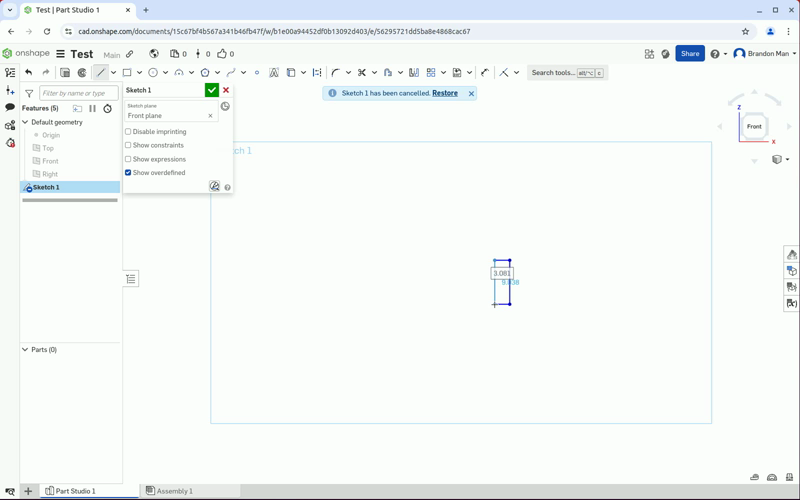
click(494, 304)
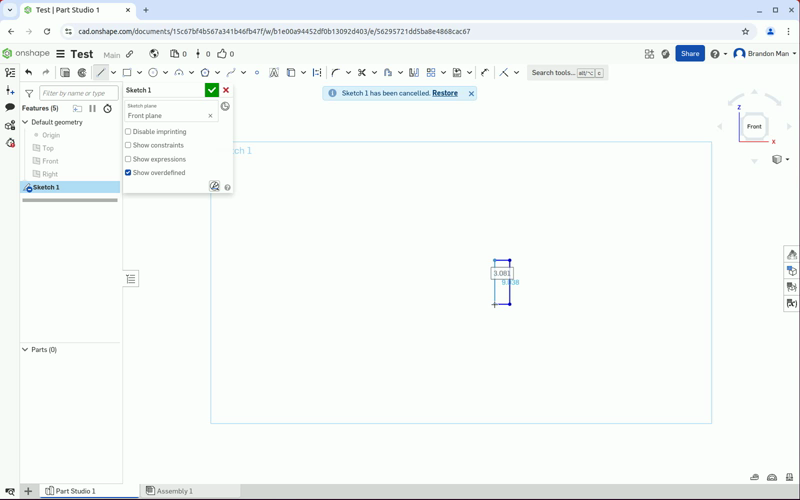
key(esc)
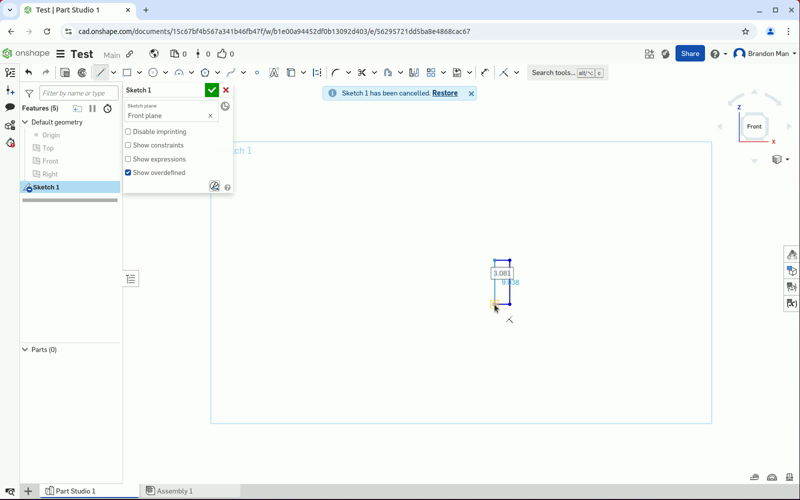
mouse_move(499, 271)
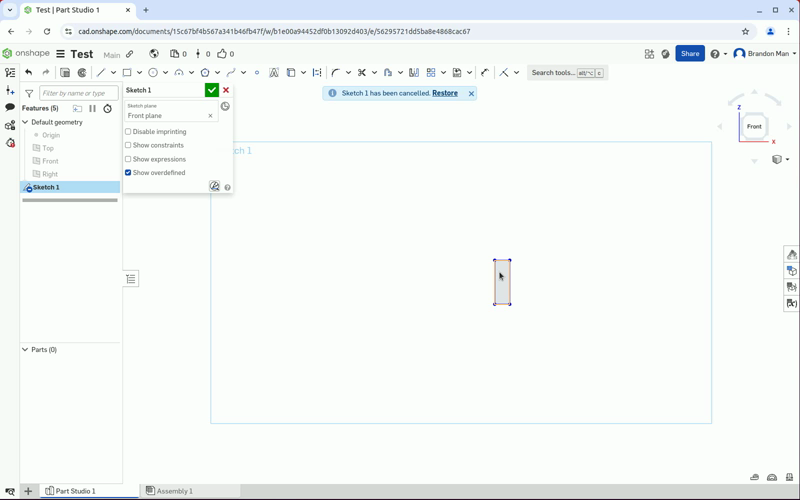
scroll(6)
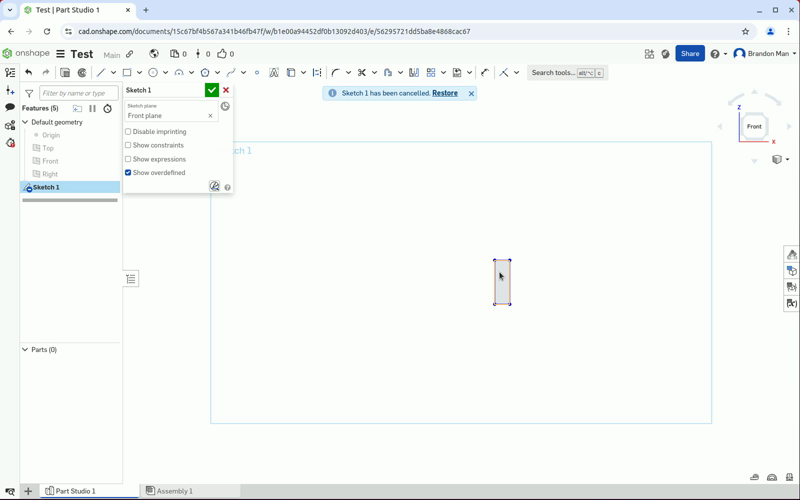
scroll(6)
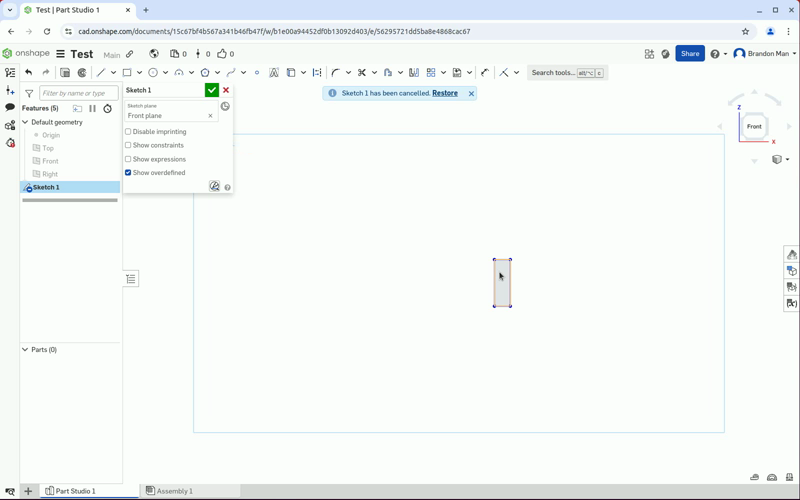
scroll(6)
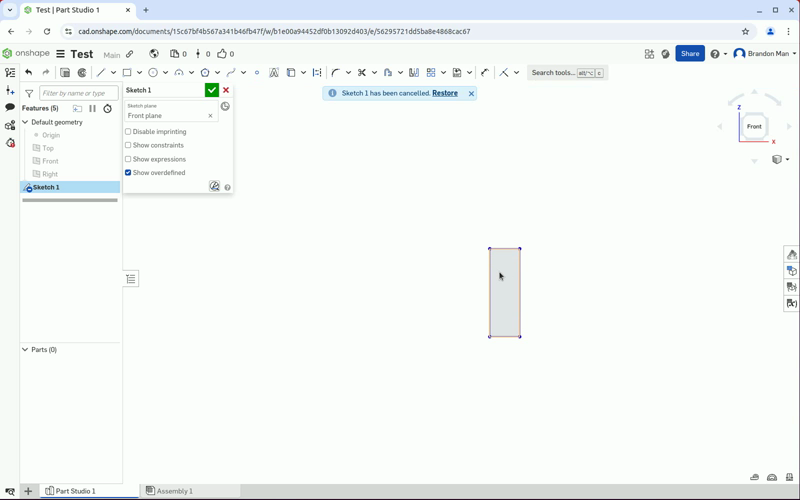
scroll(6)
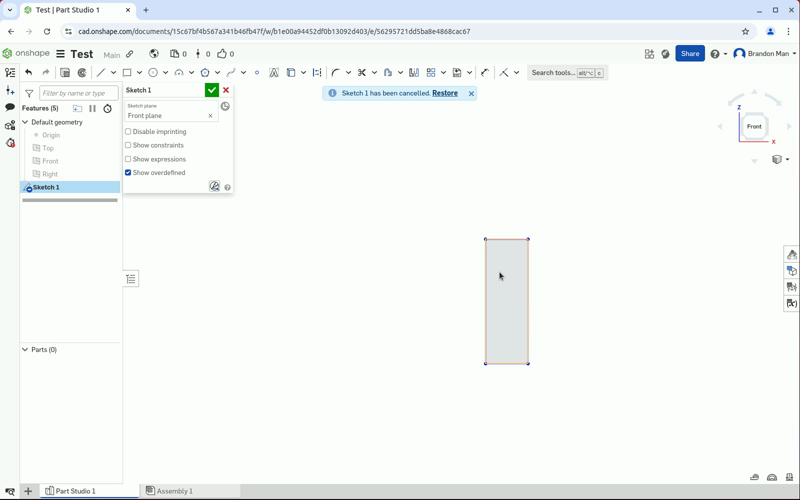
scroll(6)
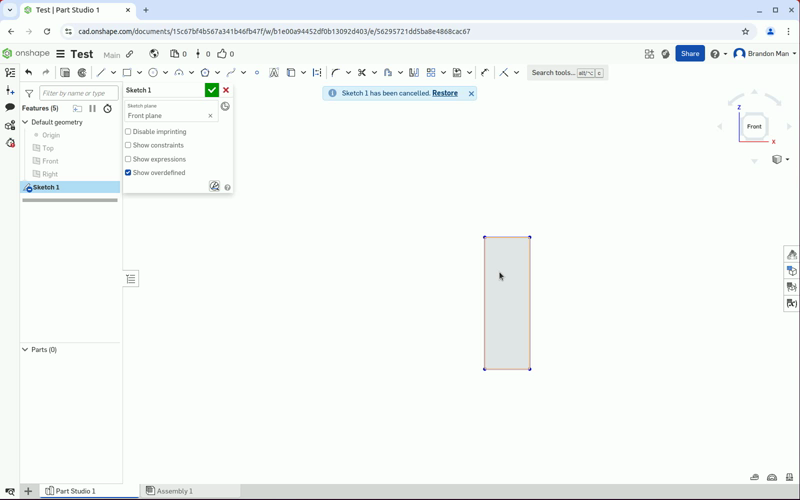
scroll(6)
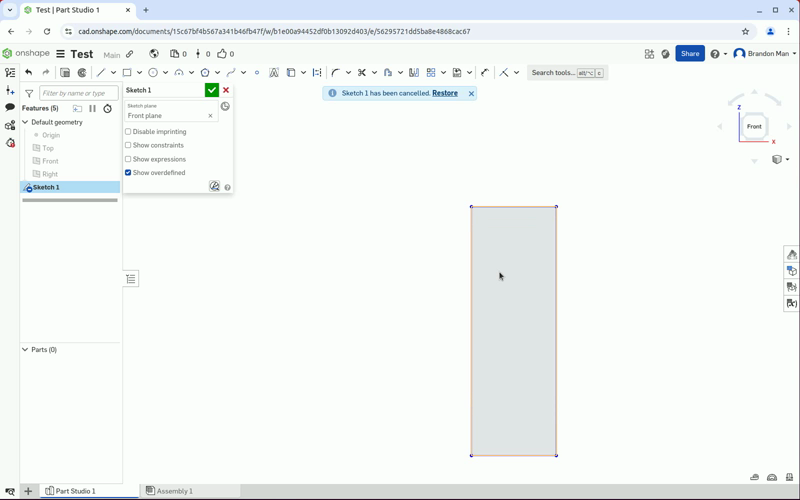
scroll(6)
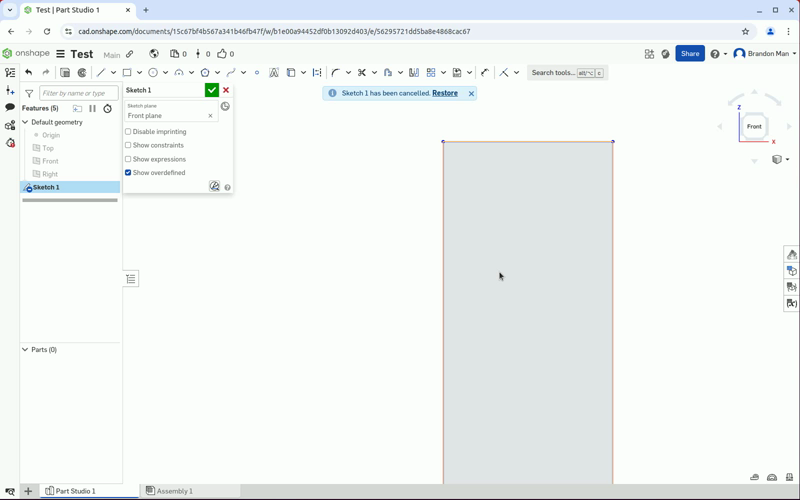
click(499, 271)
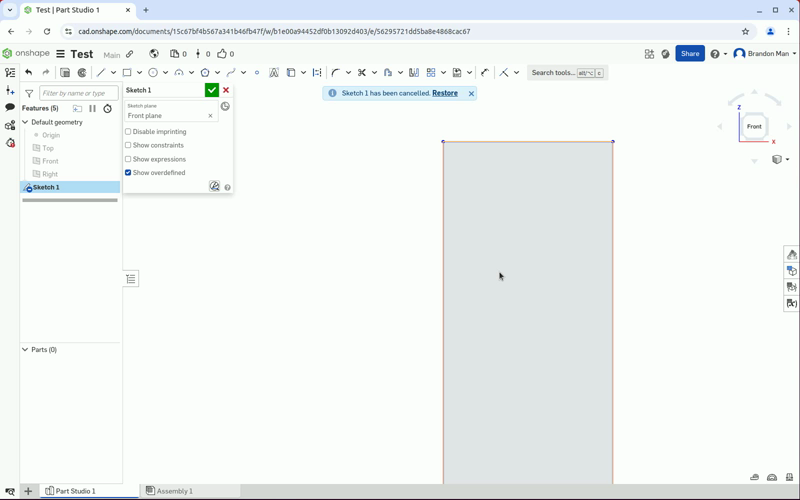
scroll(-6)
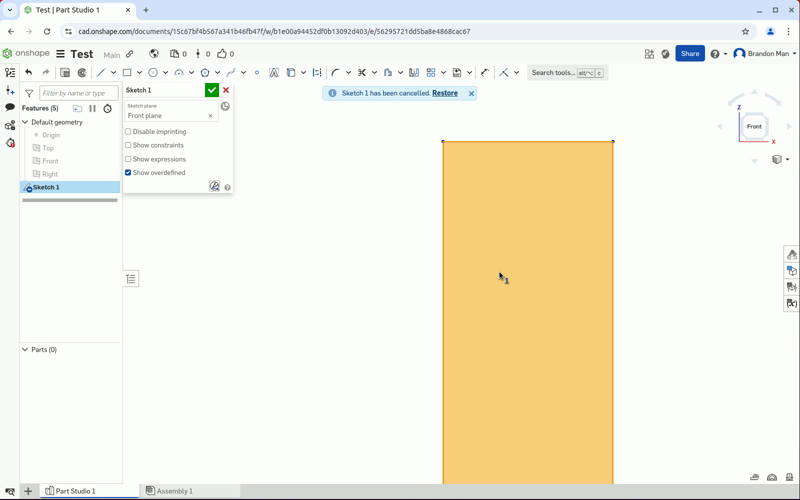
scroll(-6)
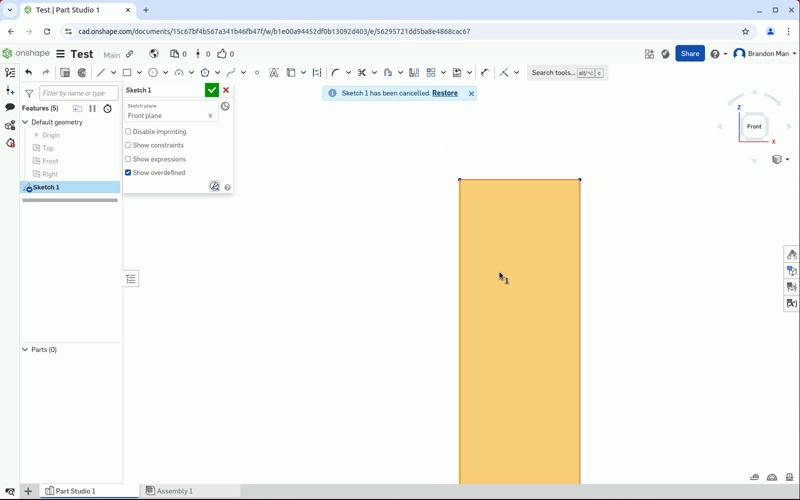
scroll(-6)
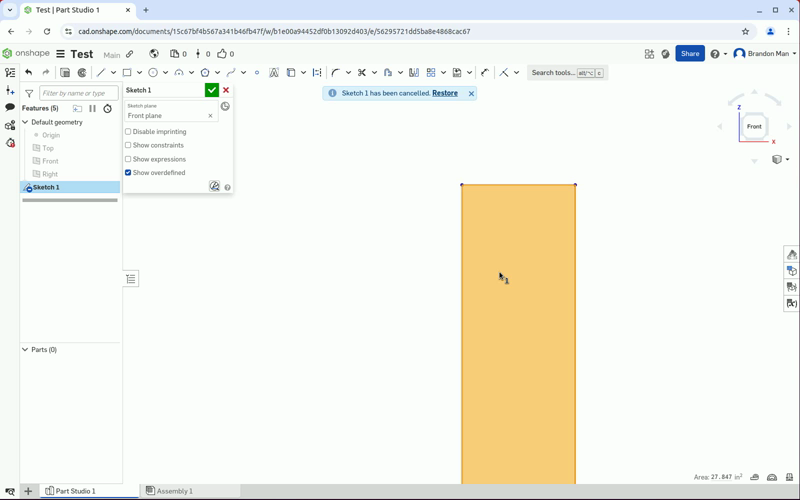
scroll(-6)
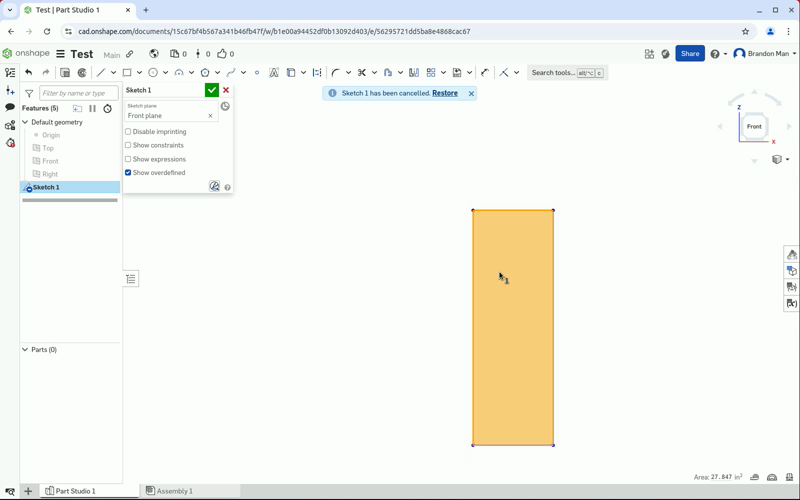
scroll(-6)
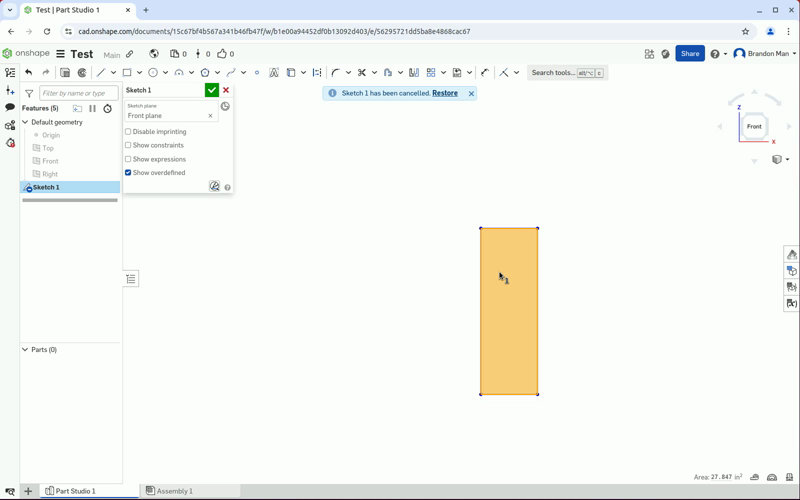
scroll(-6)
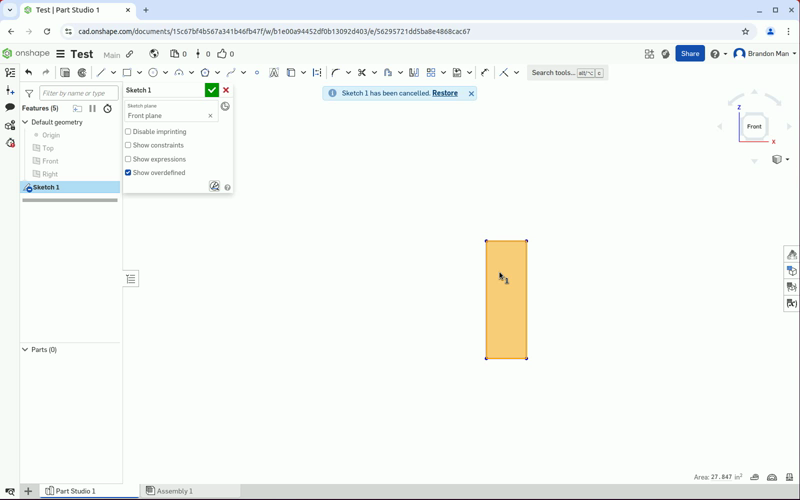
scroll(-6)
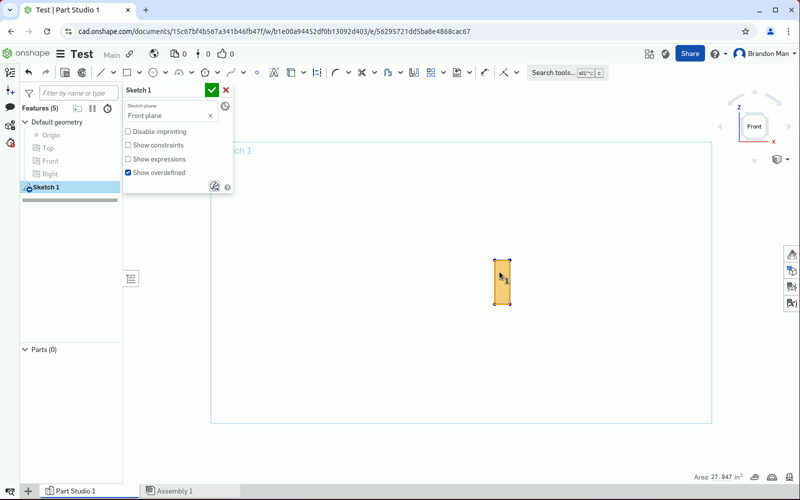
mouse_move(73, 352)
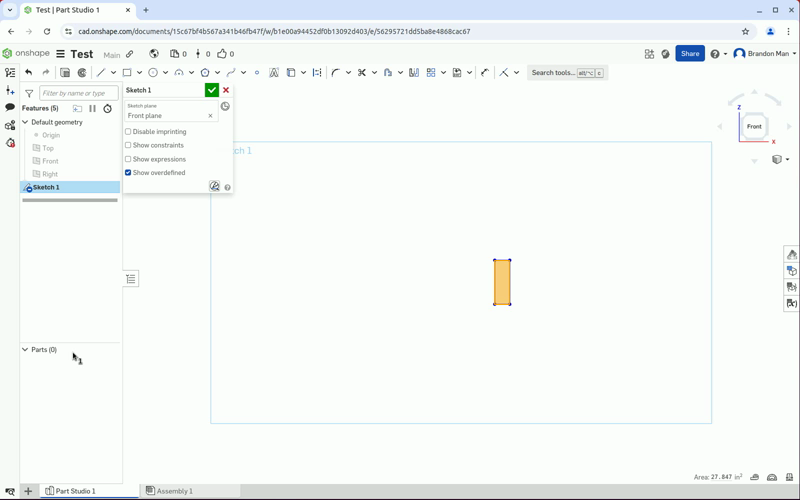
key(shift+y)
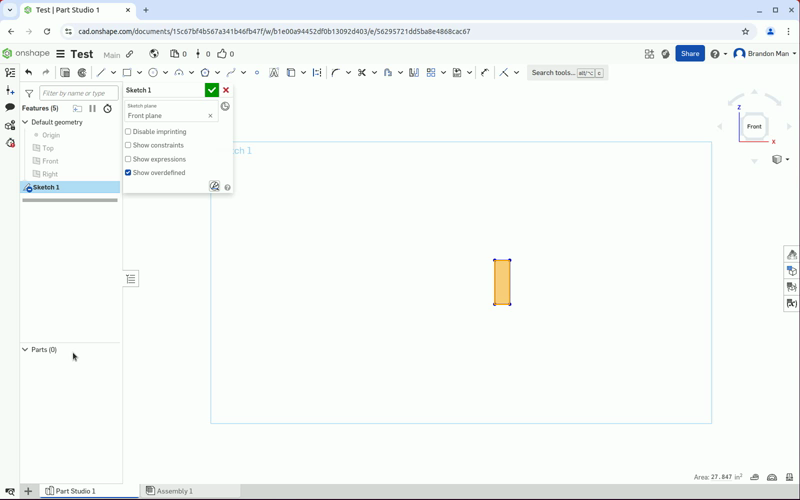
key(shift+e)
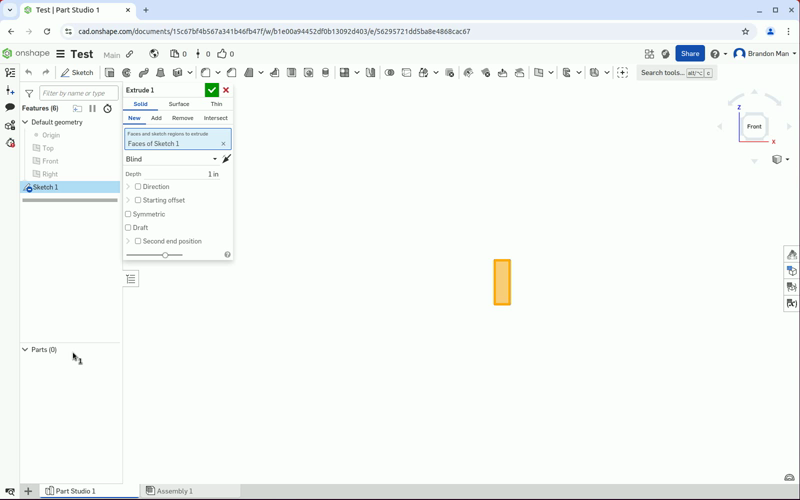
mouse_move(143, 106)
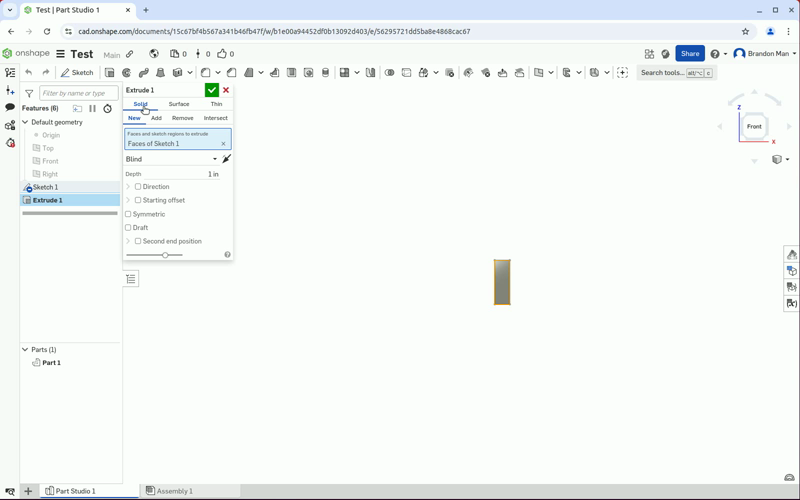
click(143, 106)
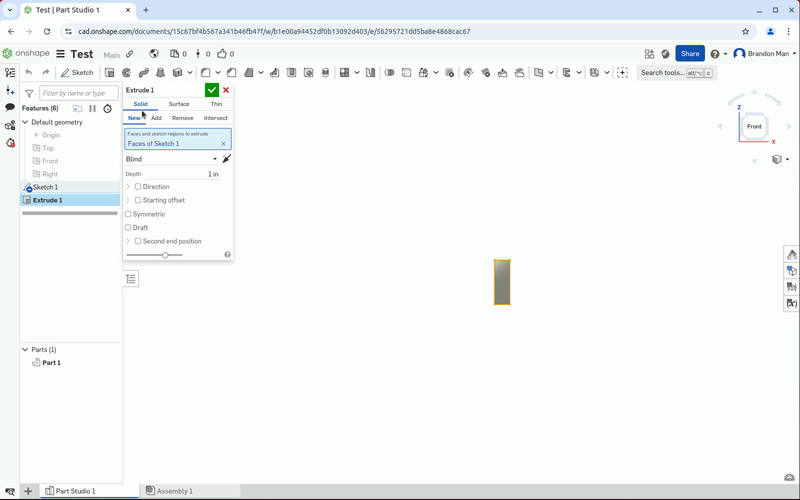
mouse_move(137, 120)
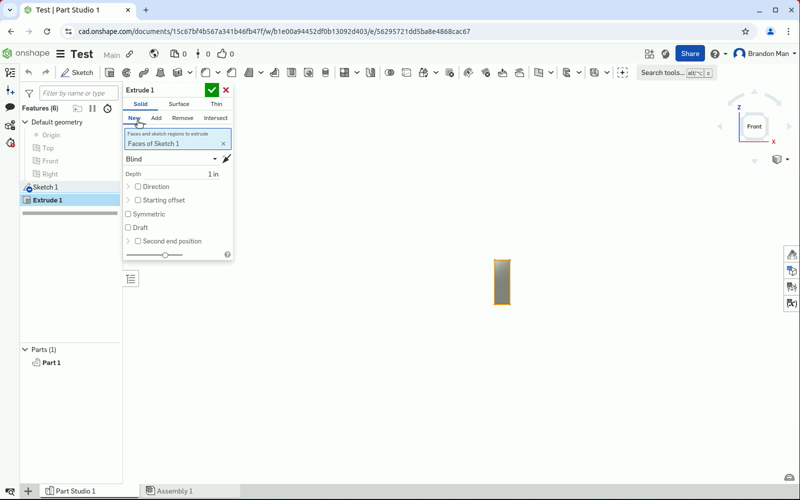
click(137, 120)
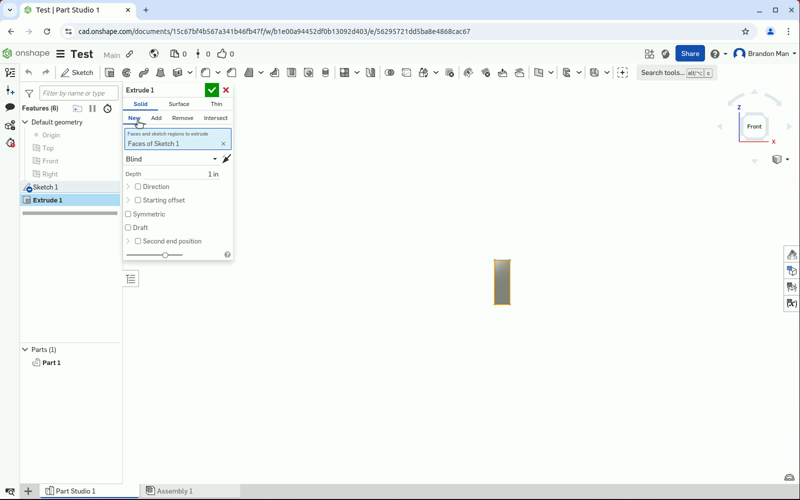
key(tab, 4)
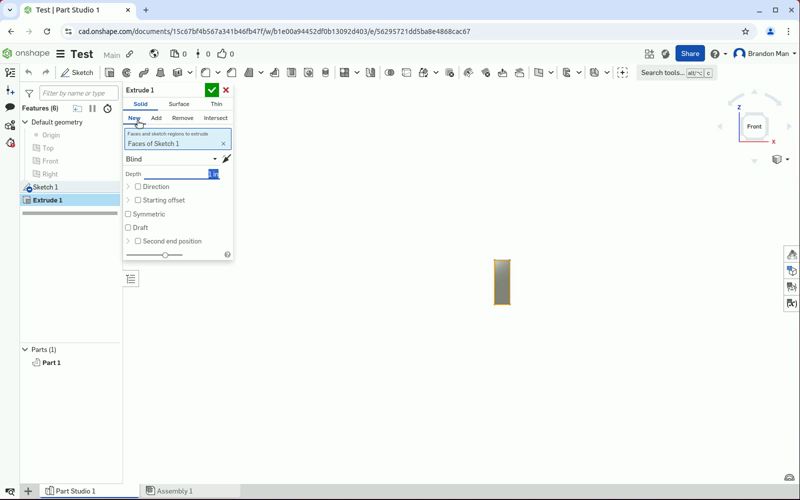
text(17.572)
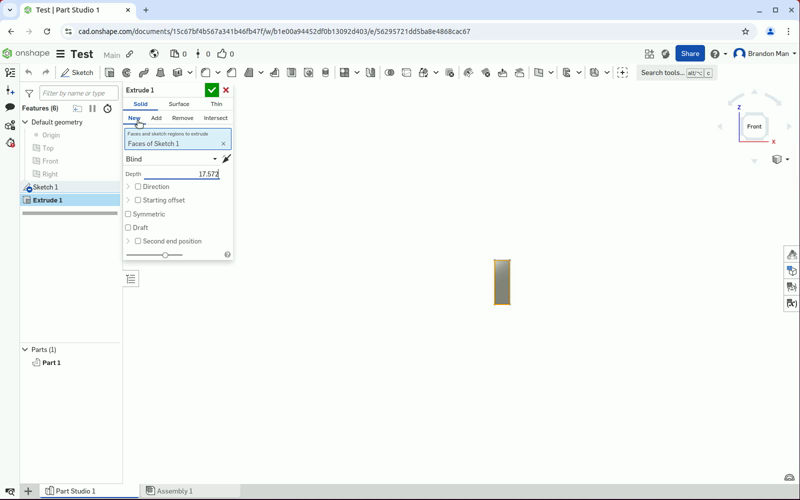
key(enter)
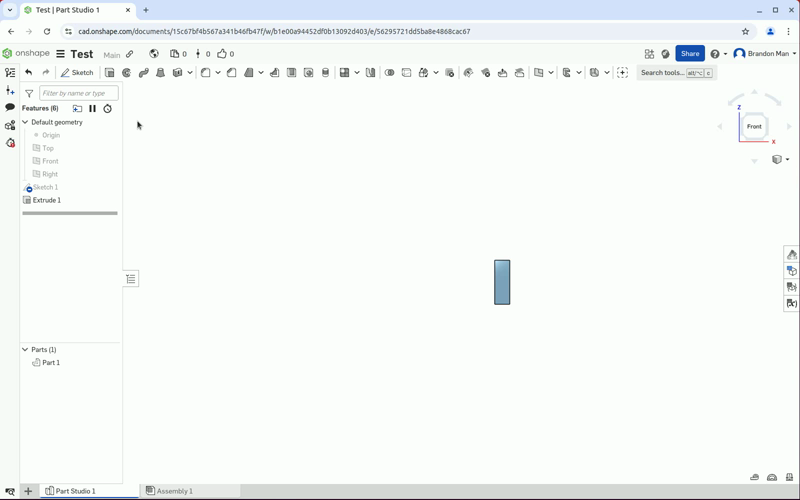
key(shift+h)
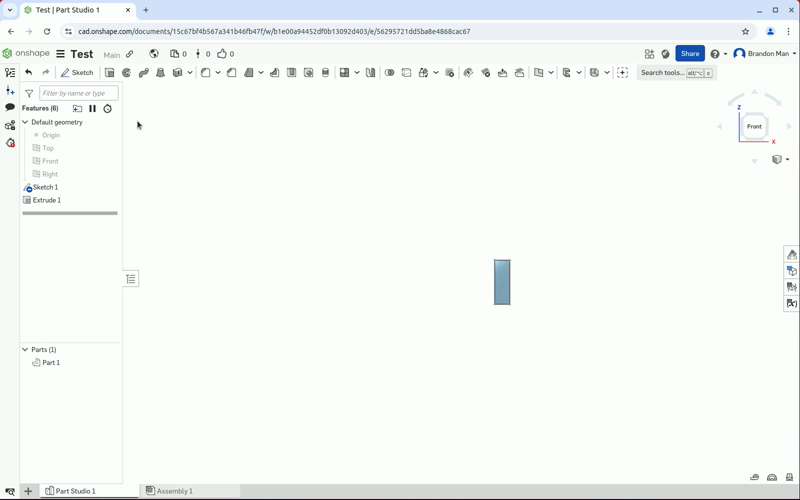
key(shift+h)
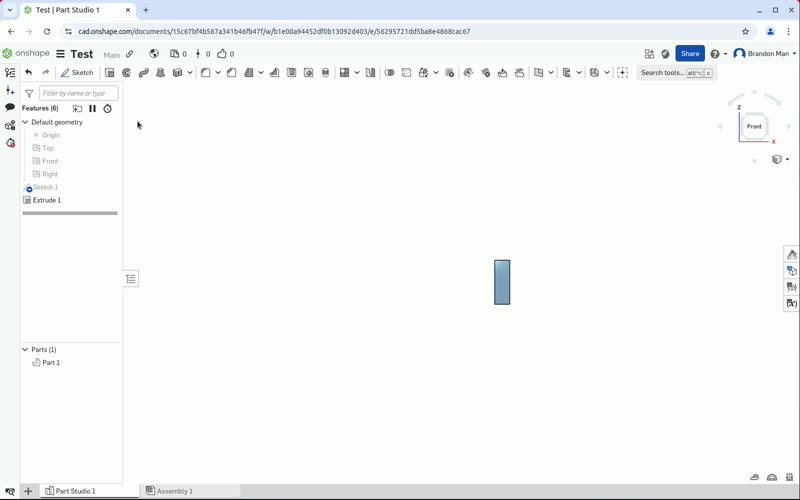
mouse_move(73, 189)
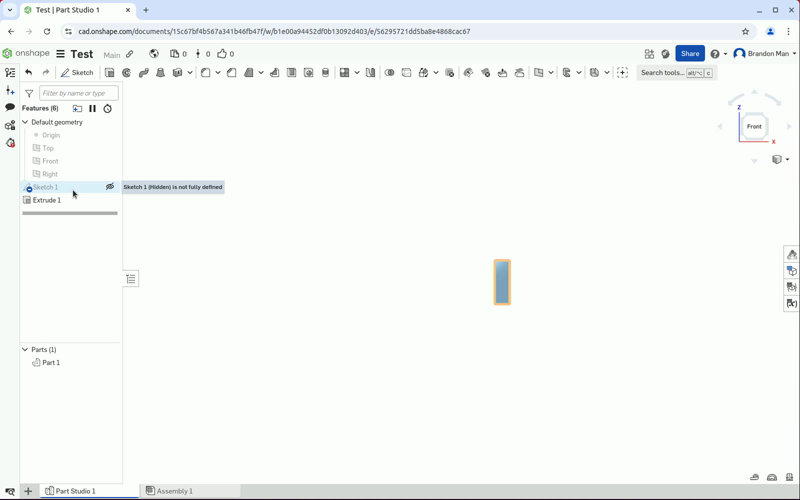
click(73, 189)
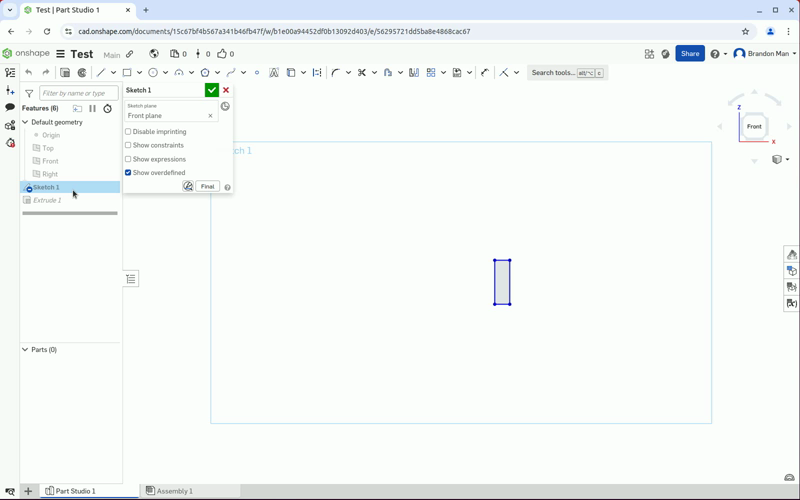
mouse_move(229, 92)
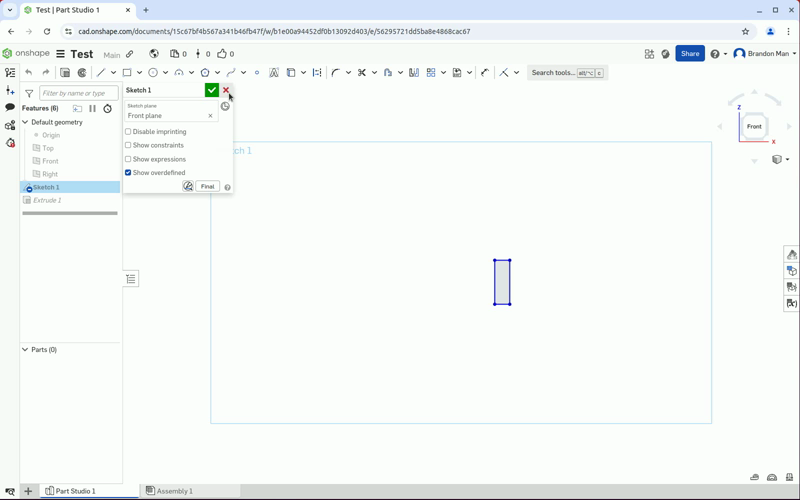
click(229, 92)
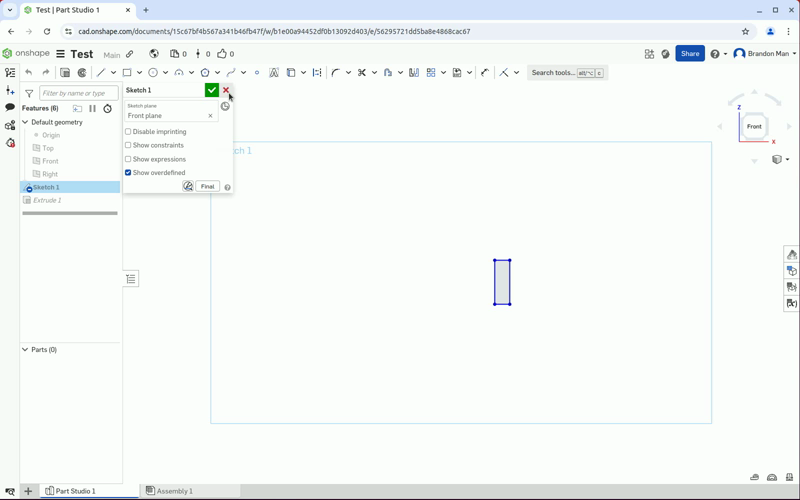
key(shift+s)
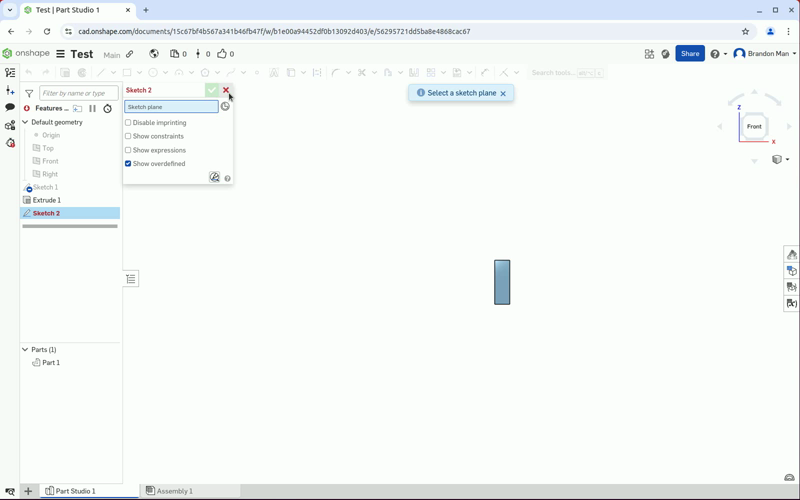
mouse_move(73, 163)
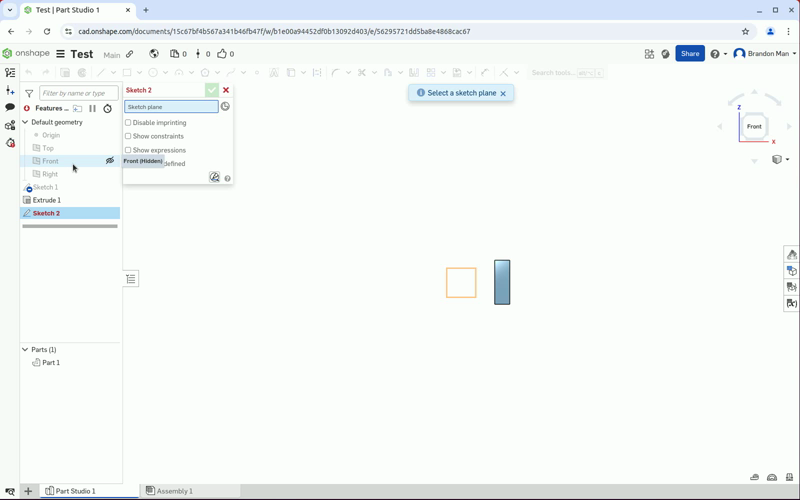
click(73, 163)
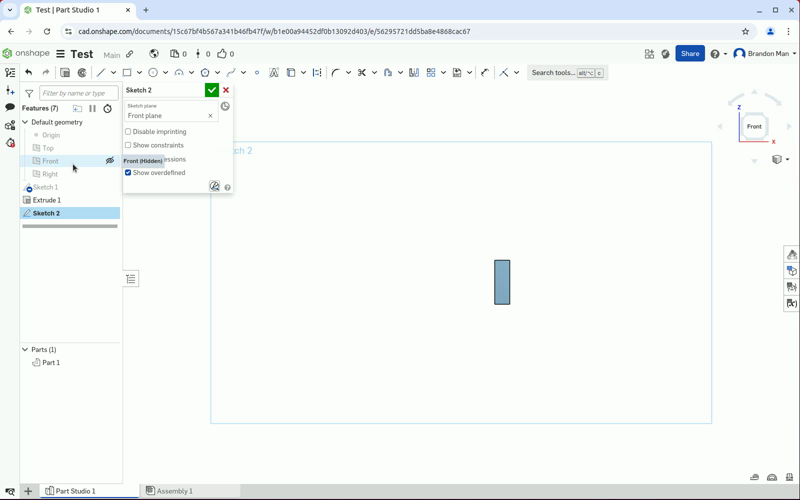
mouse_move(73, 352)
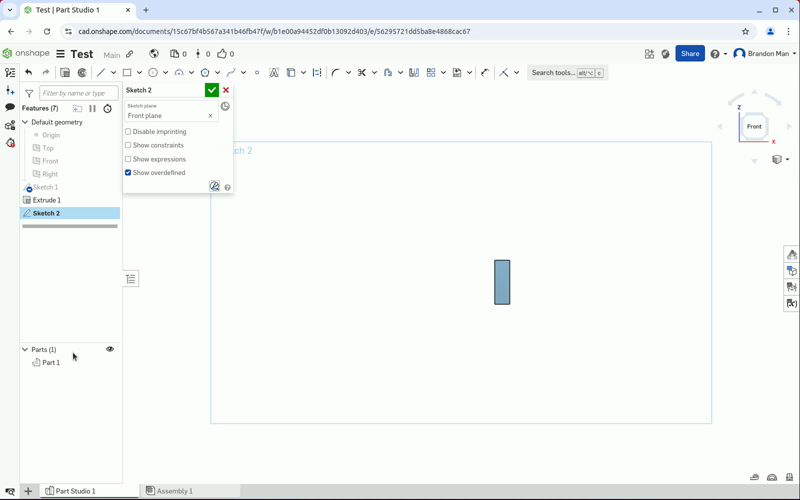
key(y)
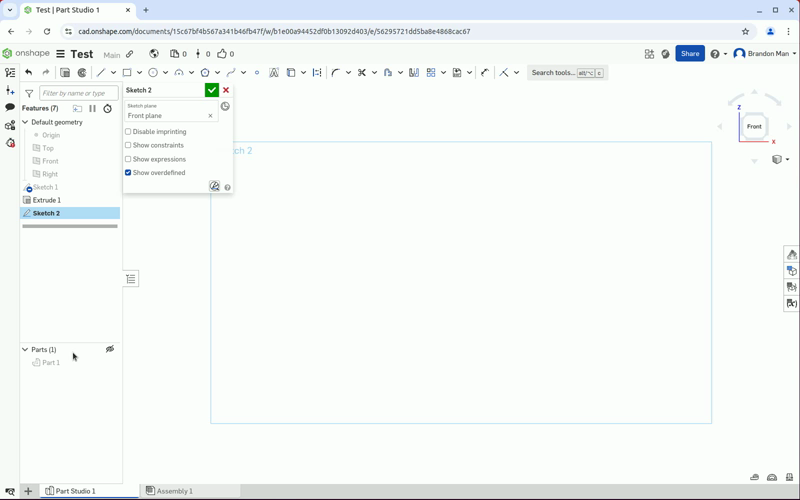
key(l)
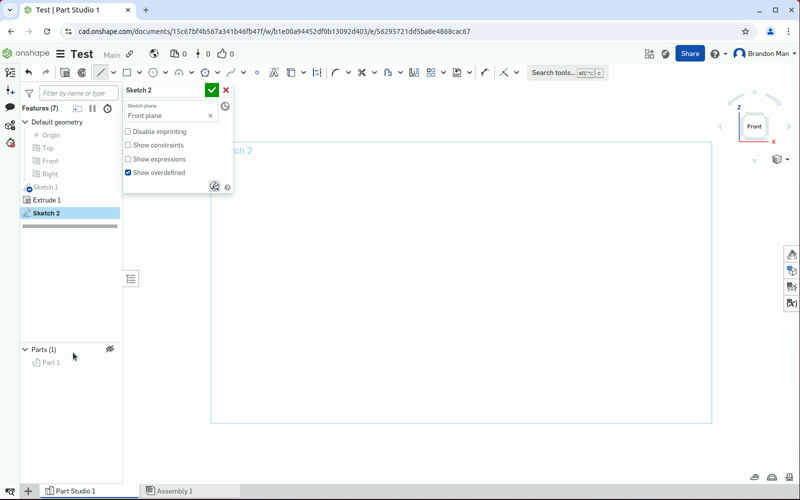
key_down(shift)
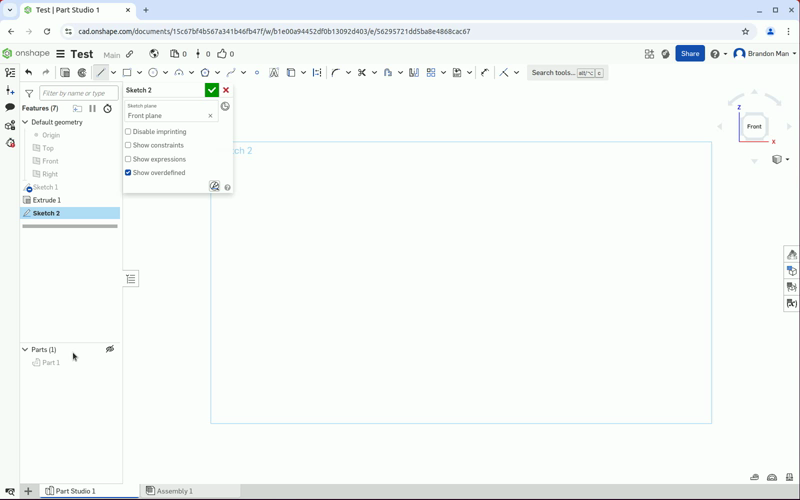
mouse_move(372, 315)
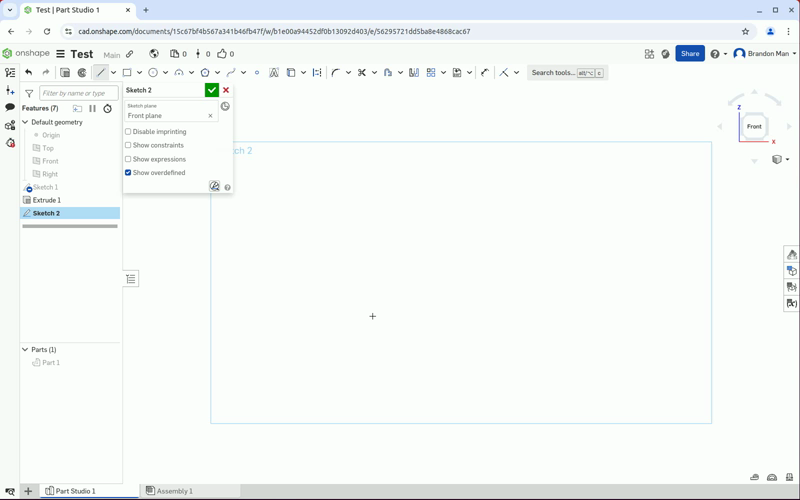
click(372, 315)
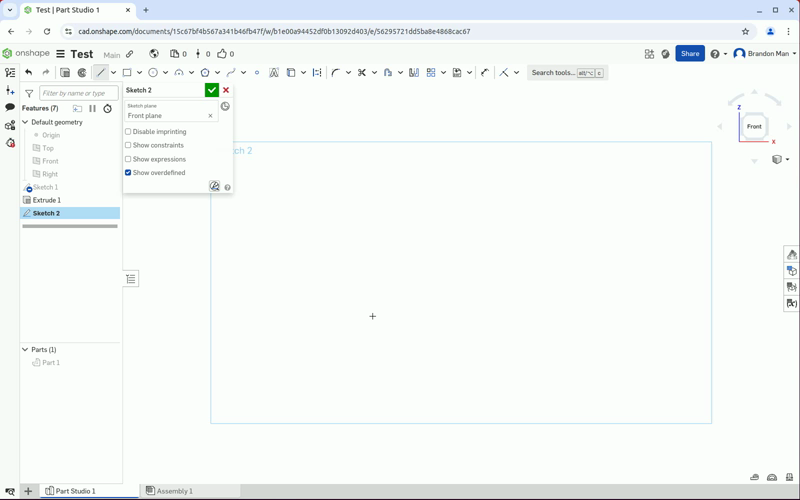
key_up(shift)
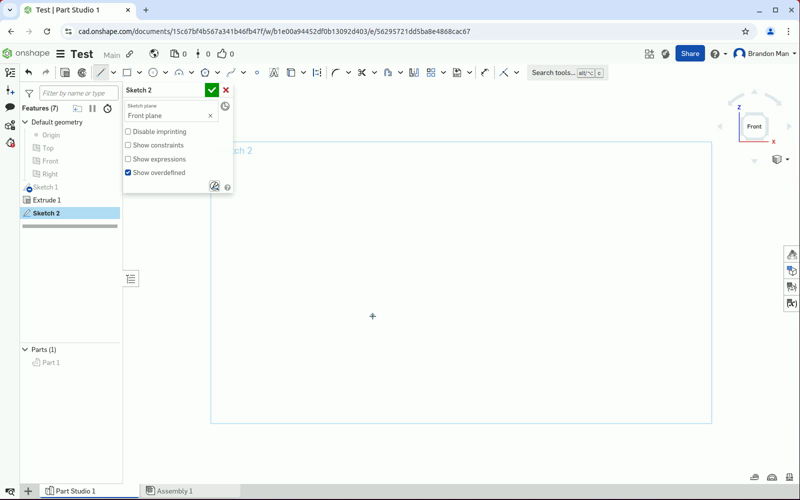
key_down(shift)
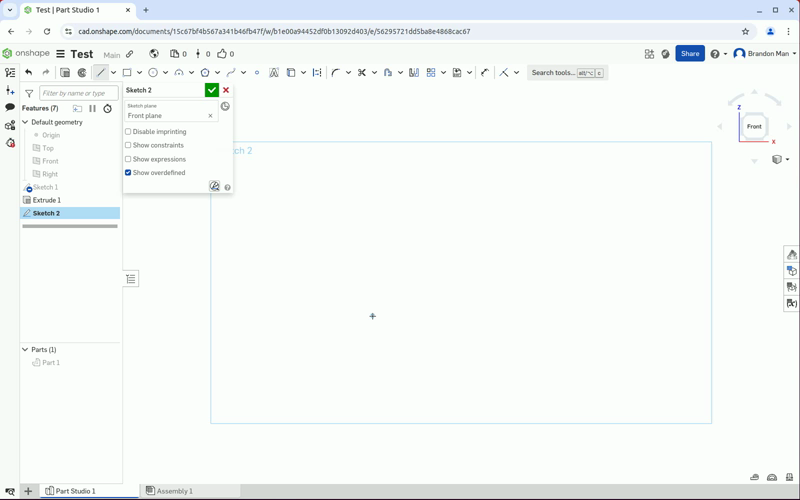
mouse_move(402, 315)
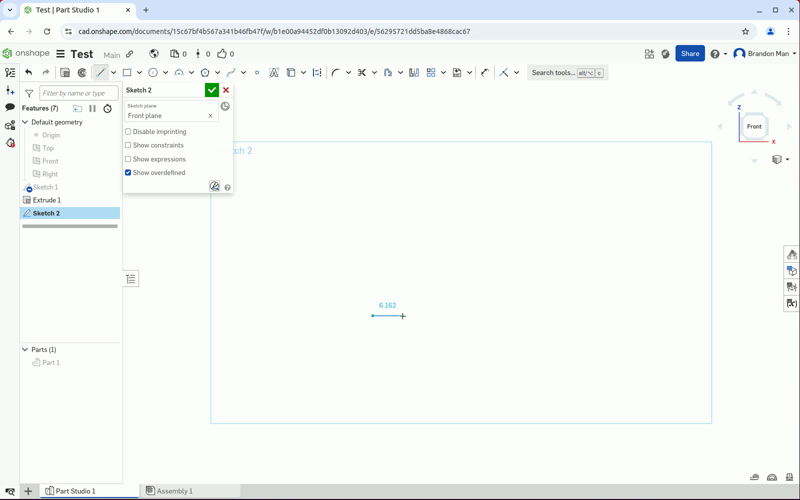
mouse_move(394, 315)
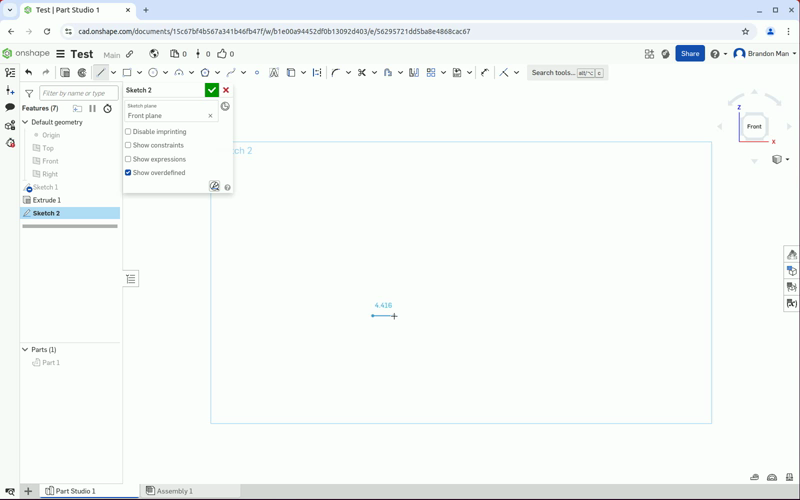
click(394, 315)
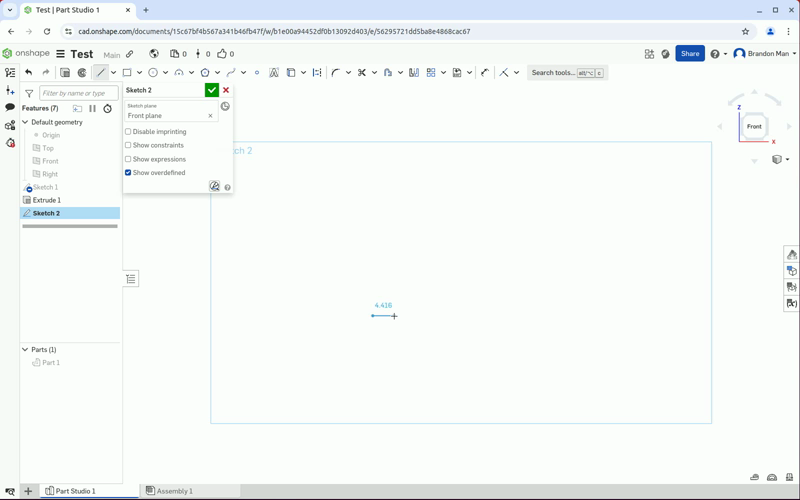
key_up(shift)
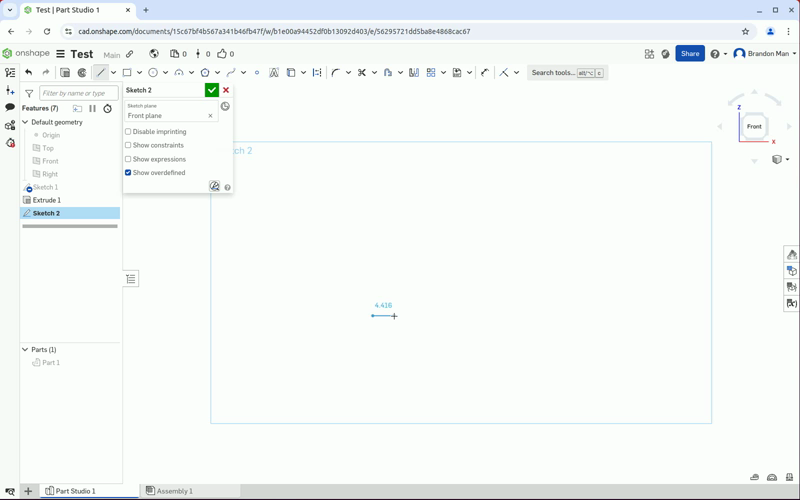
key_down(shift)
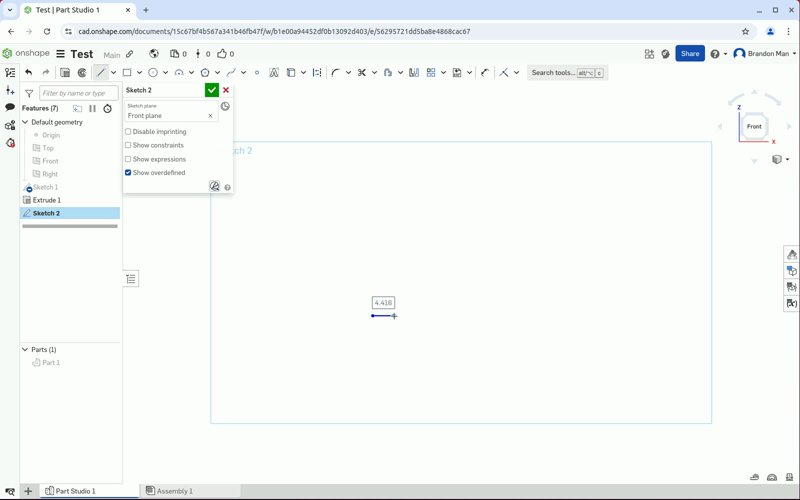
mouse_move(394, 240)
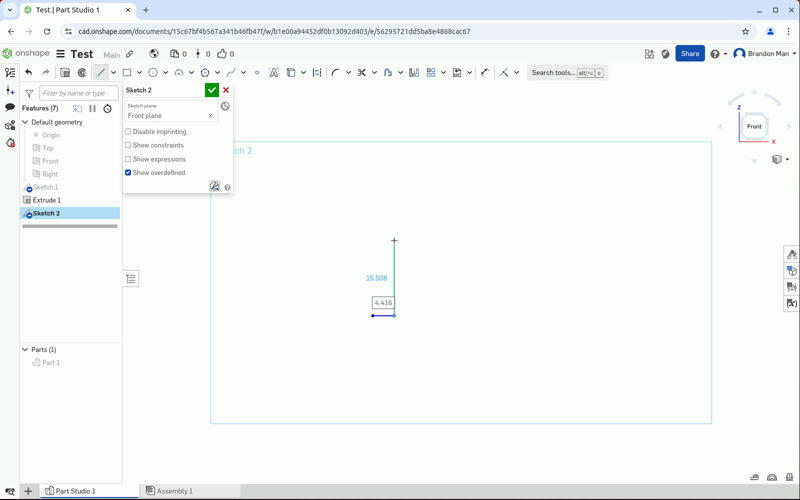
click(394, 240)
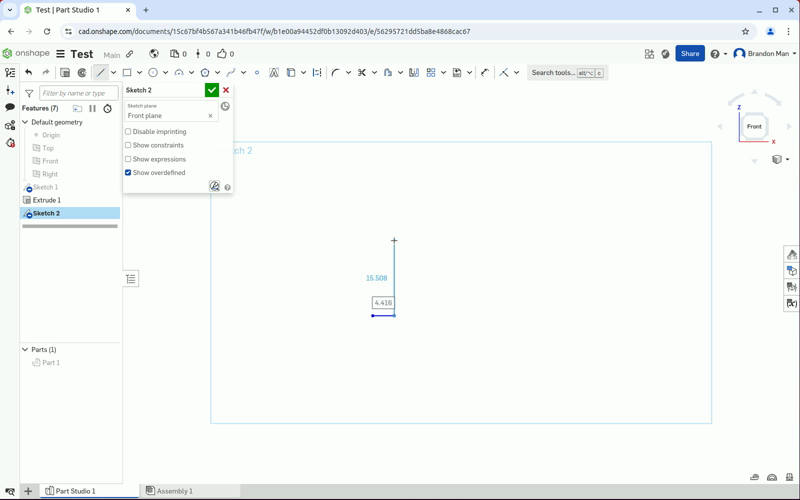
key_up(shift)
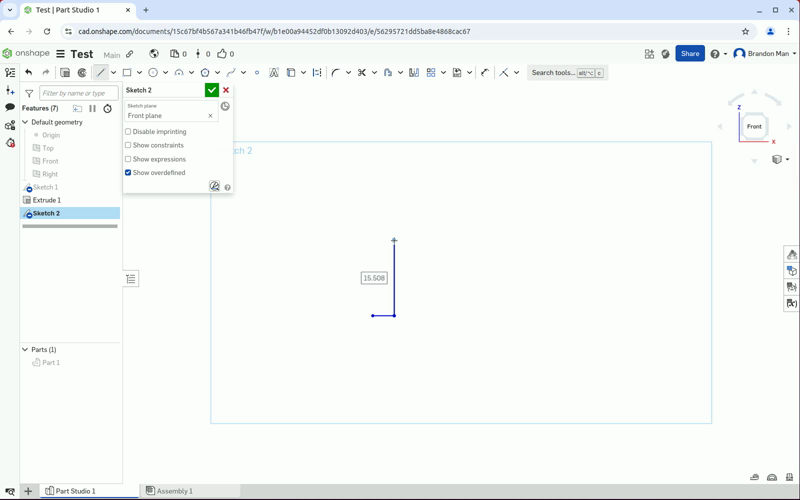
key_down(shift)
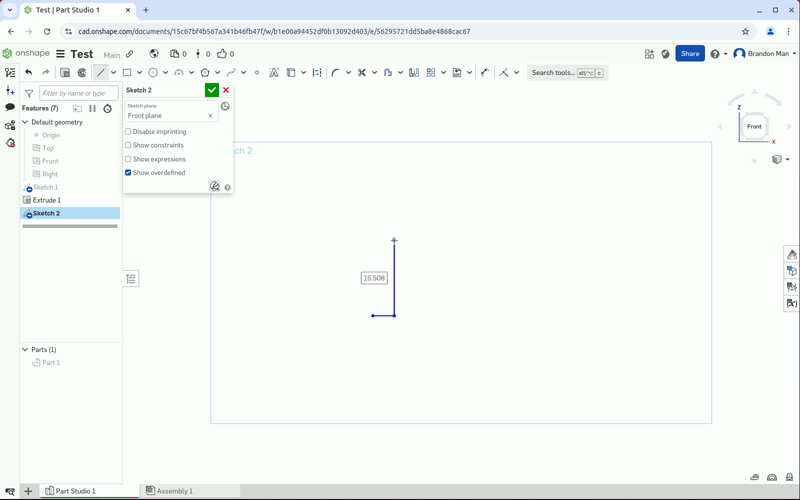
mouse_move(424, 240)
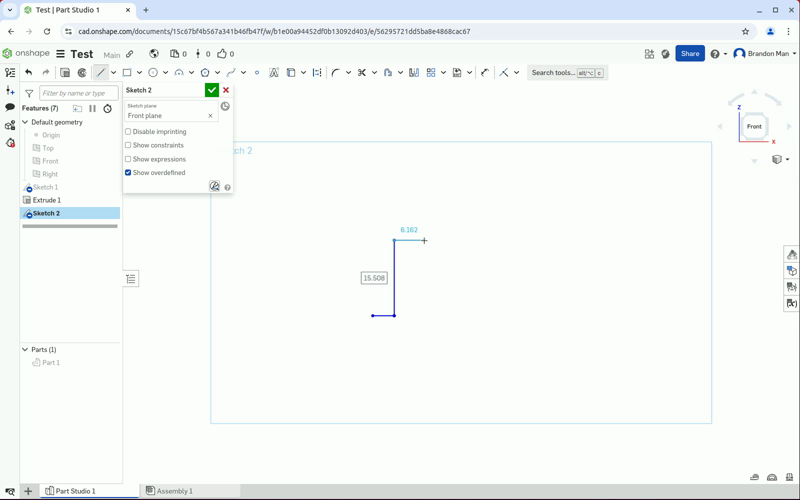
mouse_move(372, 241)
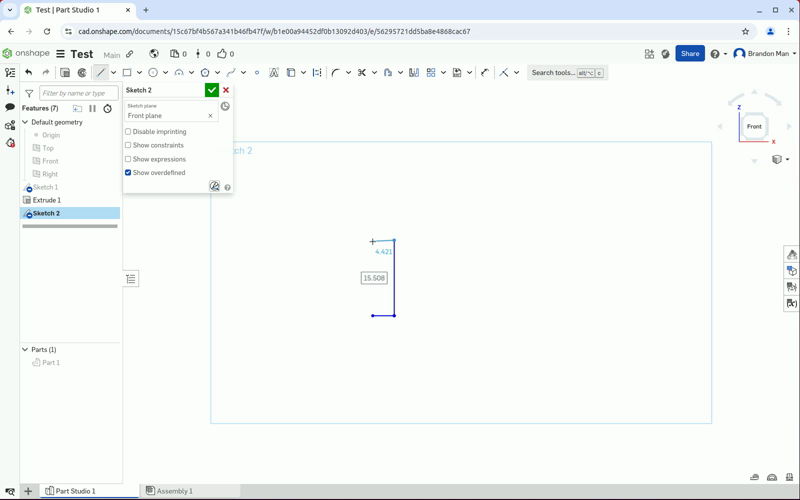
click(372, 241)
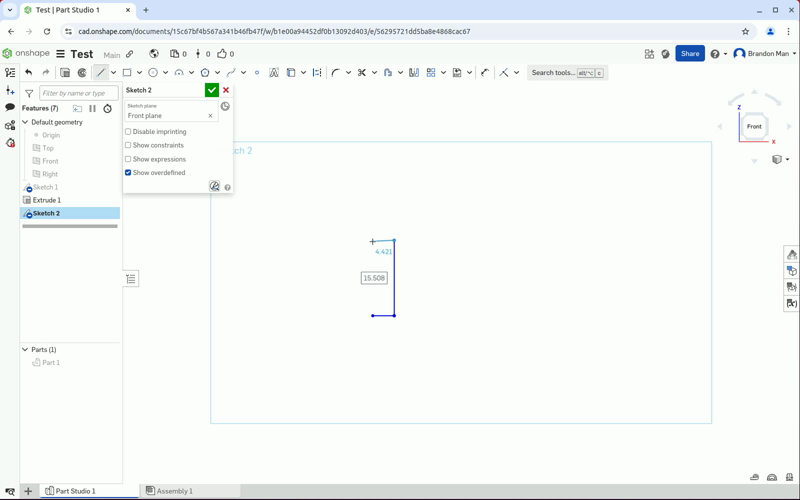
key_up(shift)
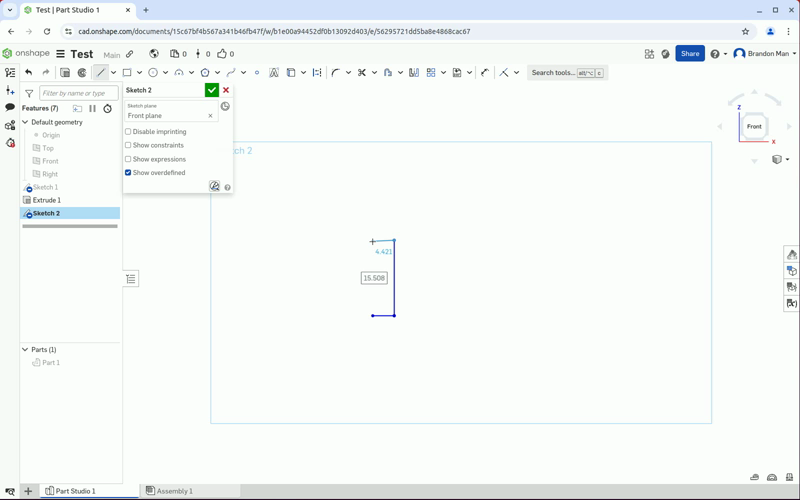
key_down(shift)
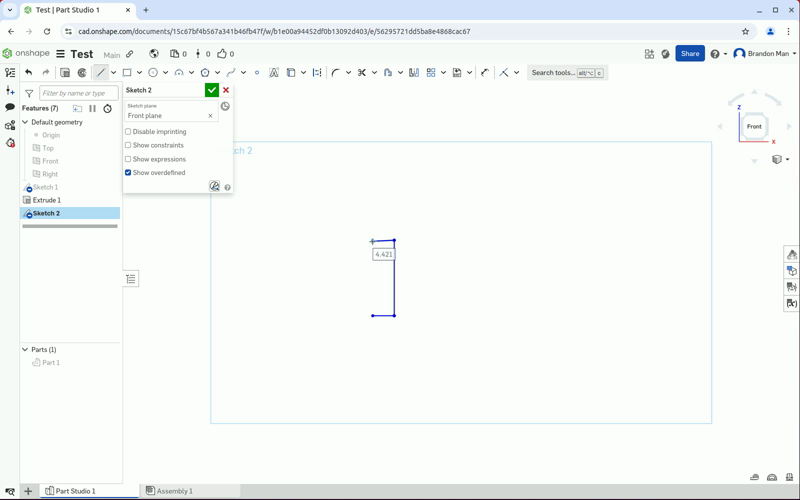
mouse_move(372, 315)
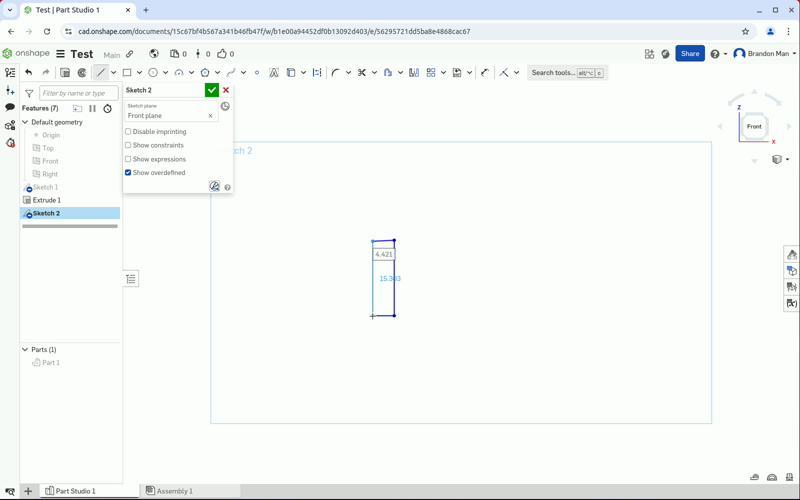
key_up(shift)
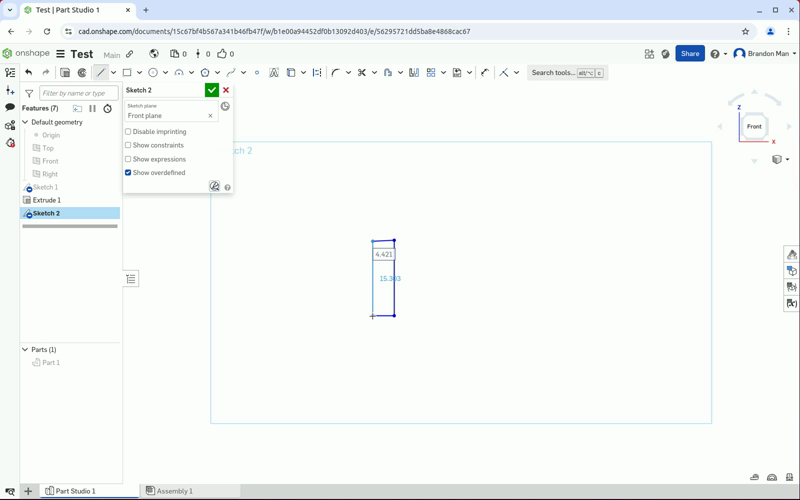
click(372, 315)
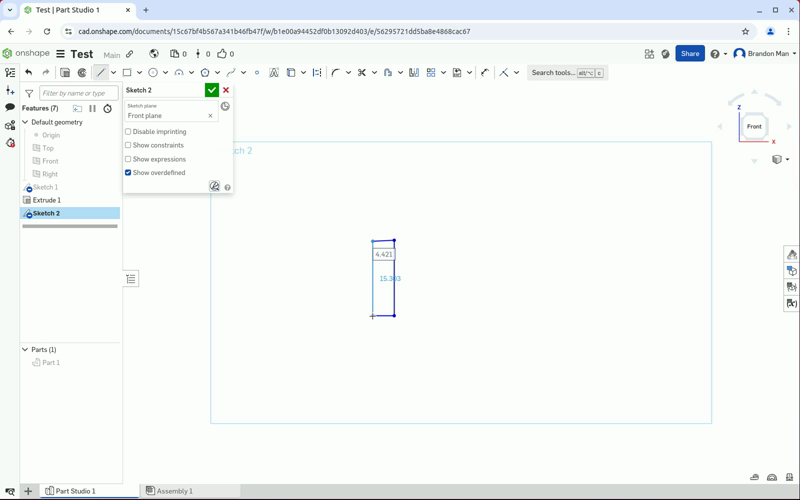
key(esc)
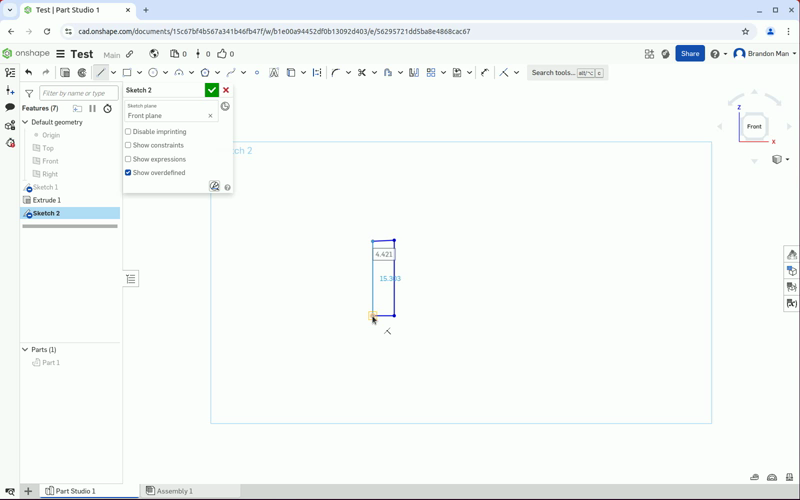
mouse_move(380, 269)
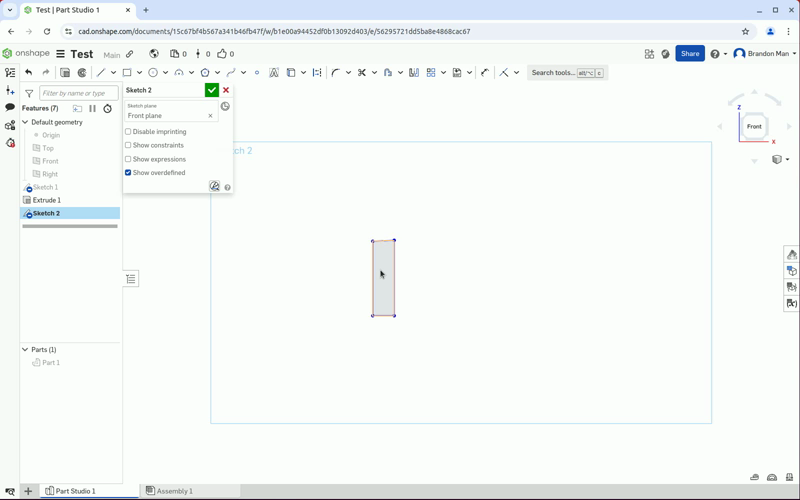
scroll(6)
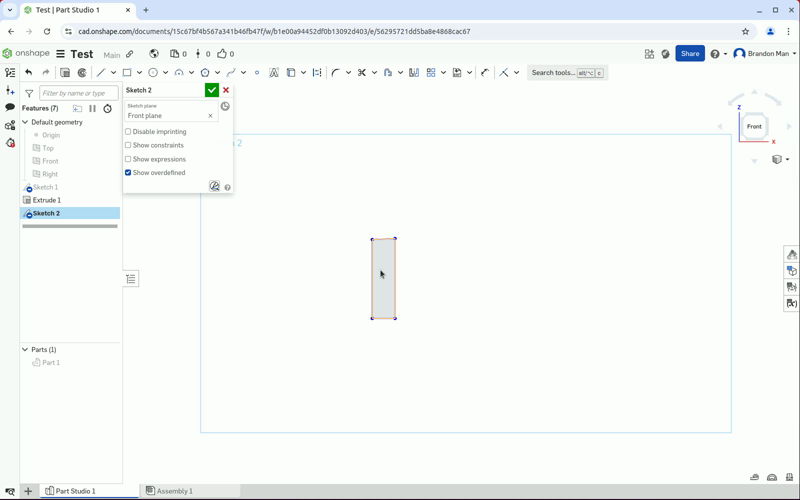
scroll(6)
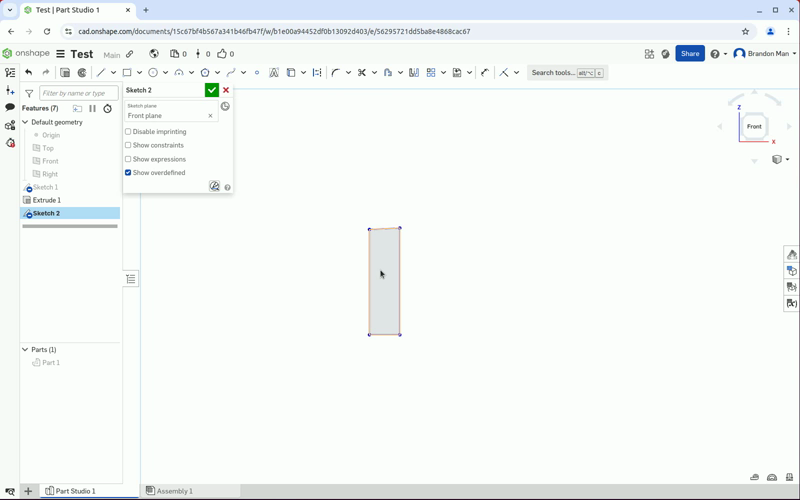
scroll(6)
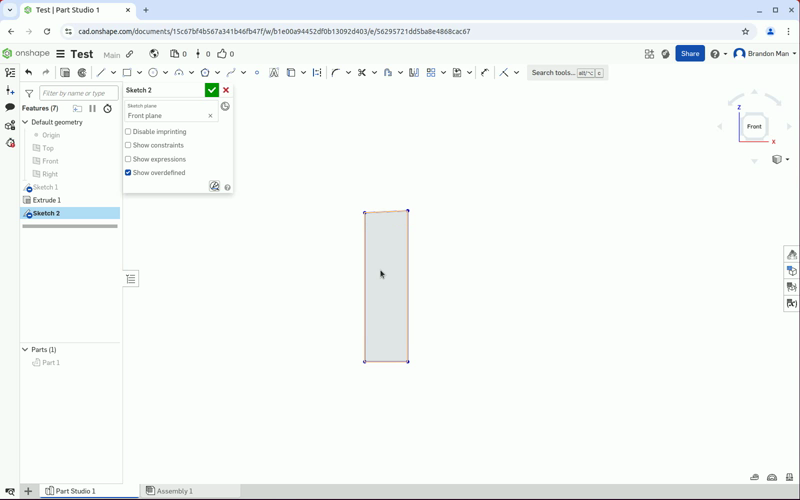
scroll(6)
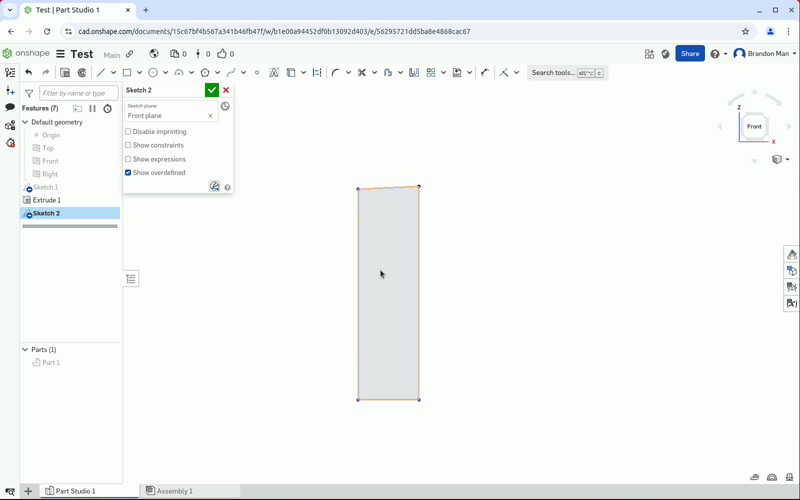
scroll(6)
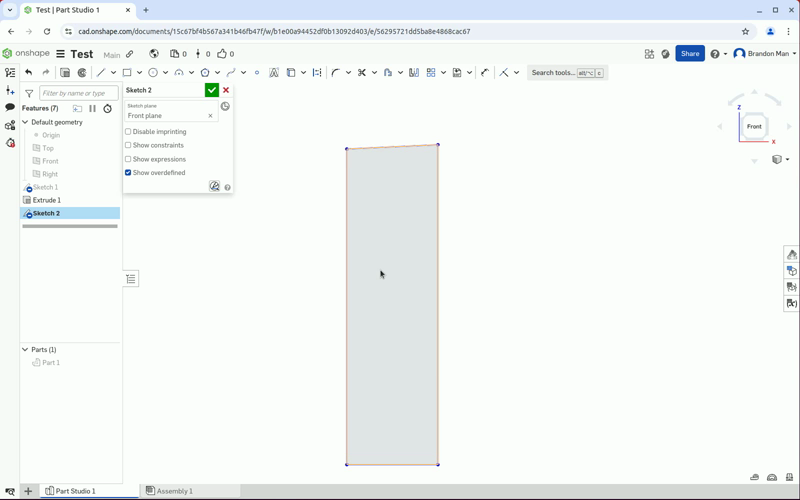
scroll(6)
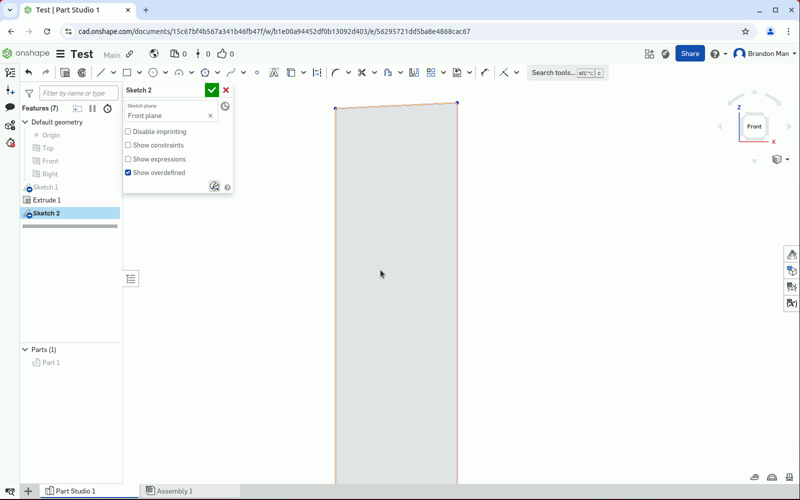
scroll(6)
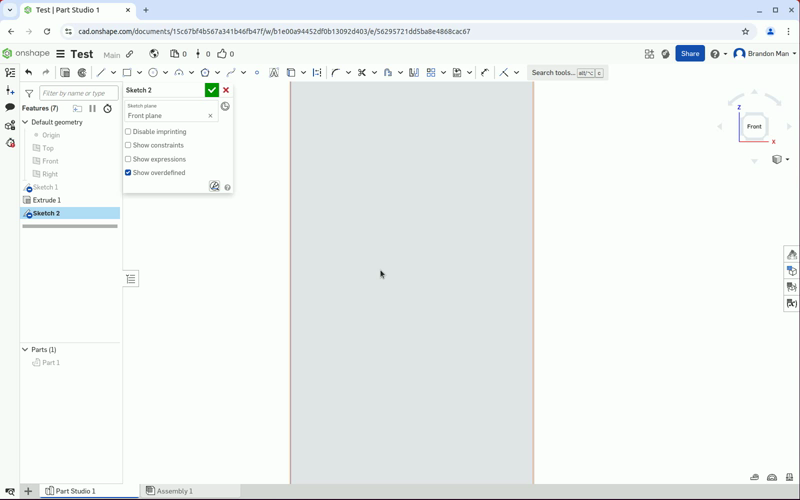
click(380, 269)
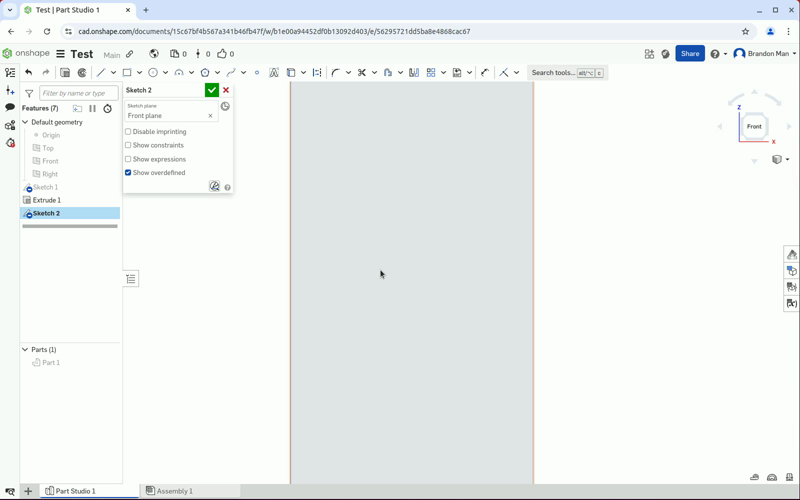
scroll(-6)
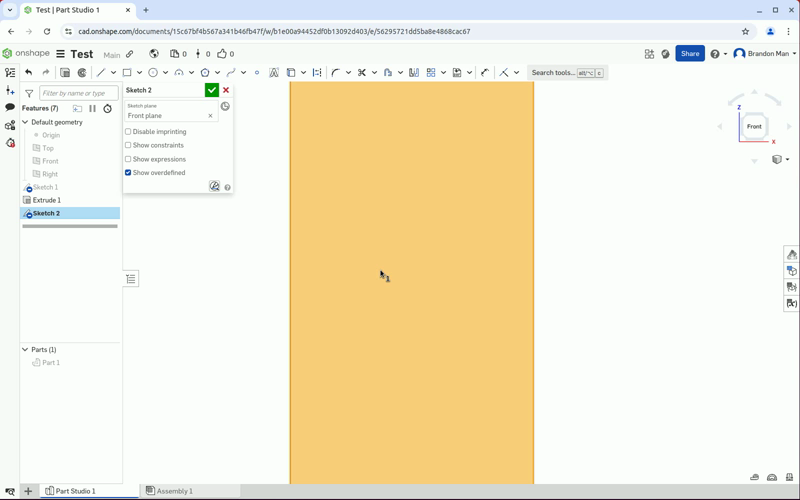
scroll(-6)
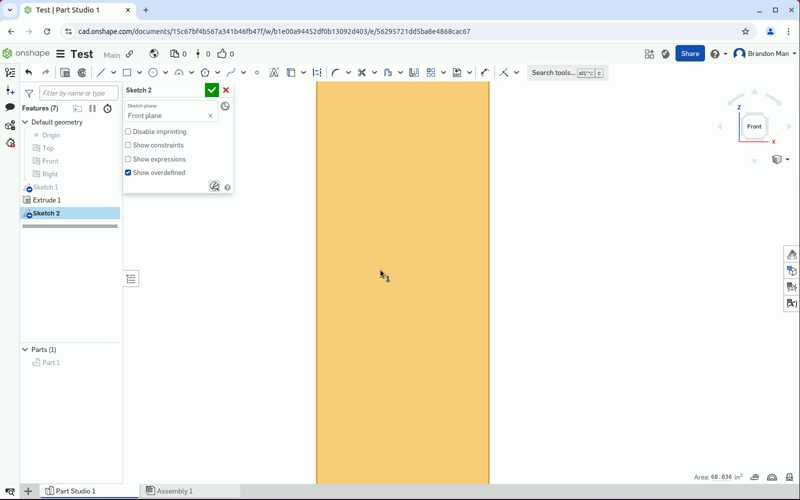
scroll(-6)
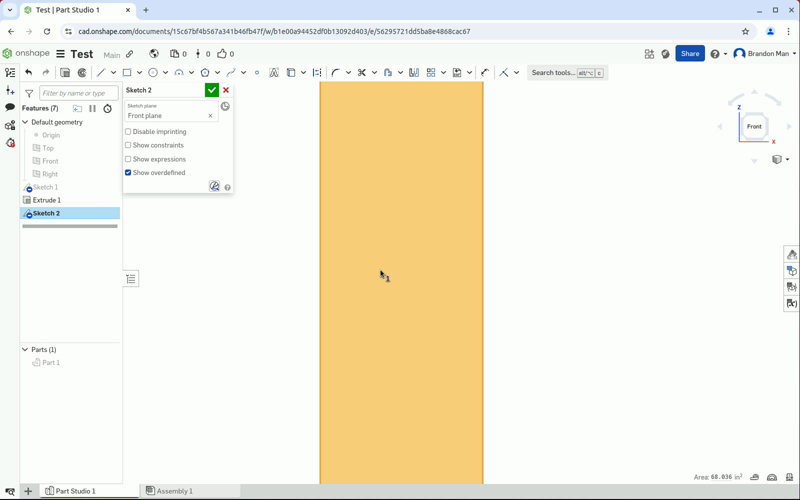
scroll(-6)
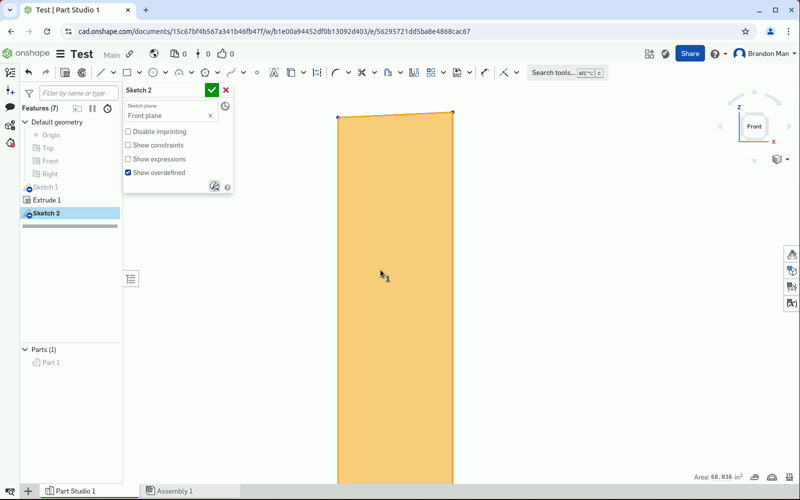
scroll(-6)
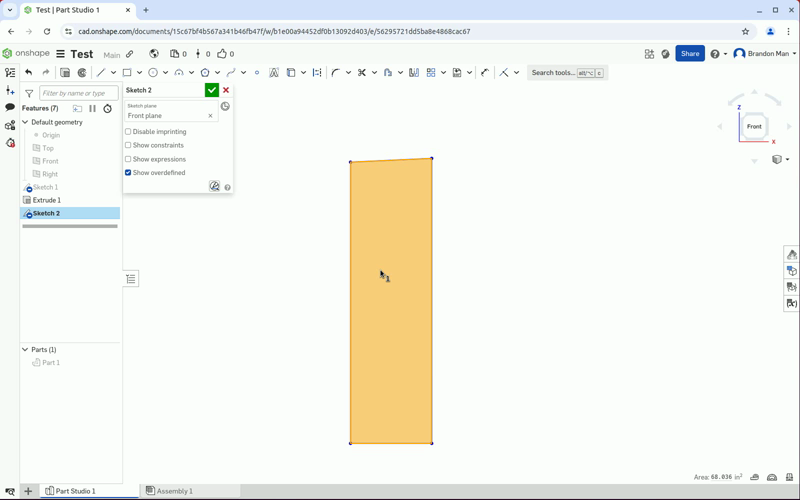
scroll(-6)
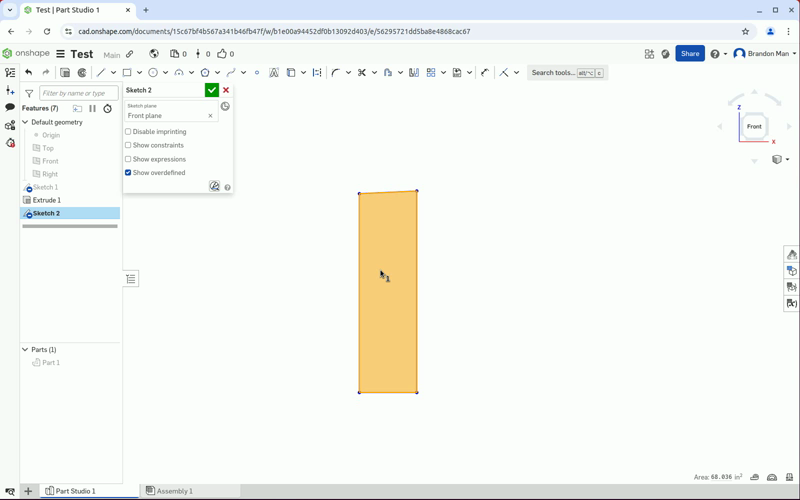
scroll(-6)
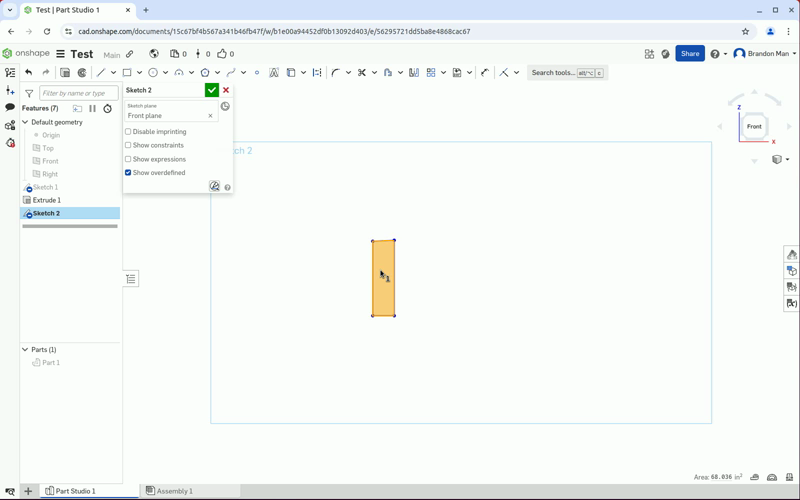
mouse_move(73, 352)
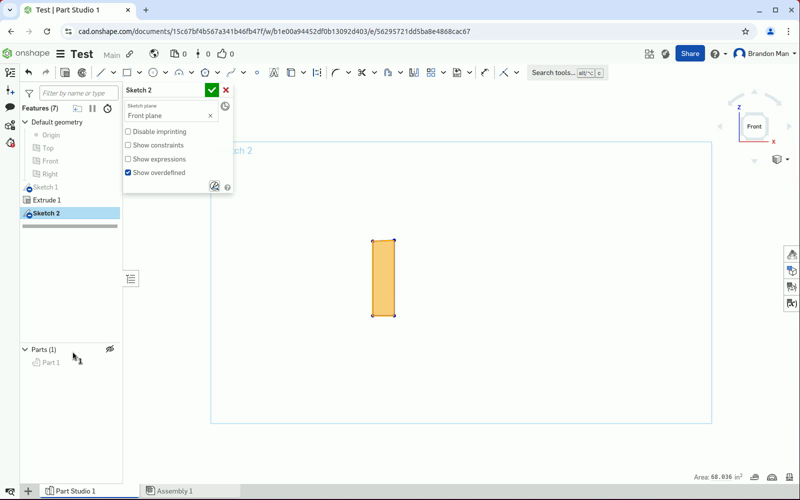
key(shift+y)
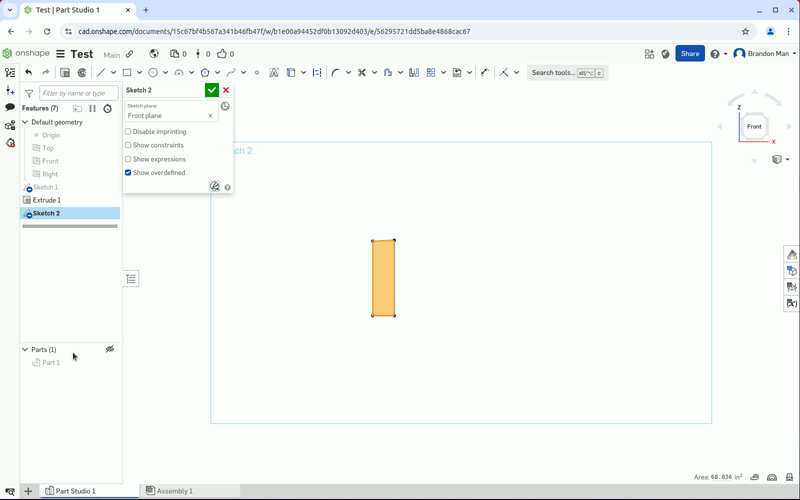
key(shift+e)
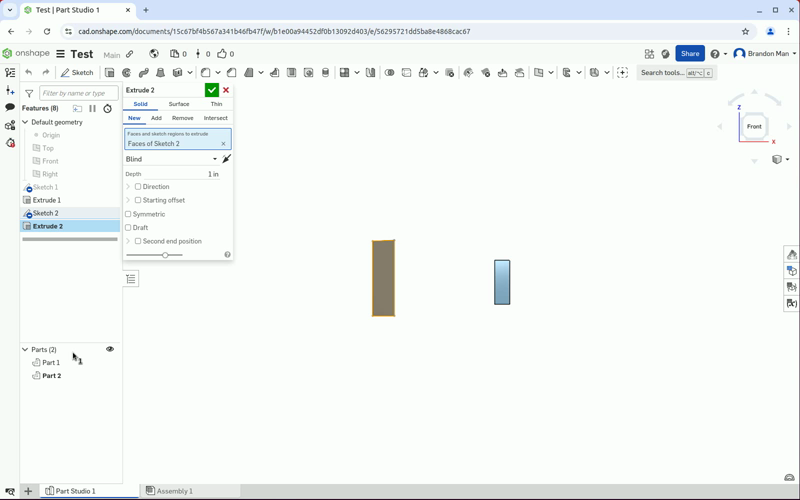
mouse_move(143, 106)
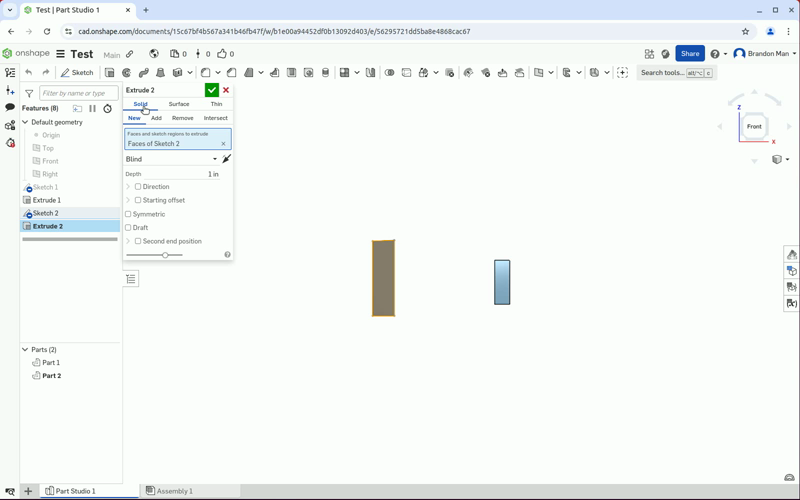
click(143, 106)
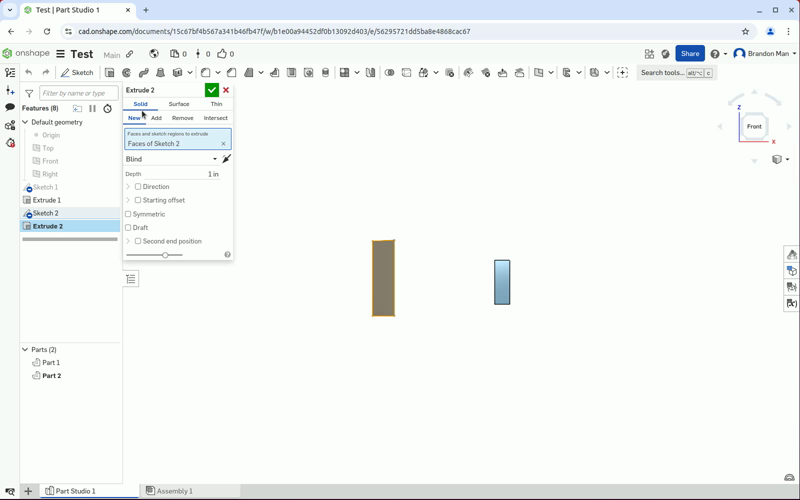
mouse_move(137, 120)
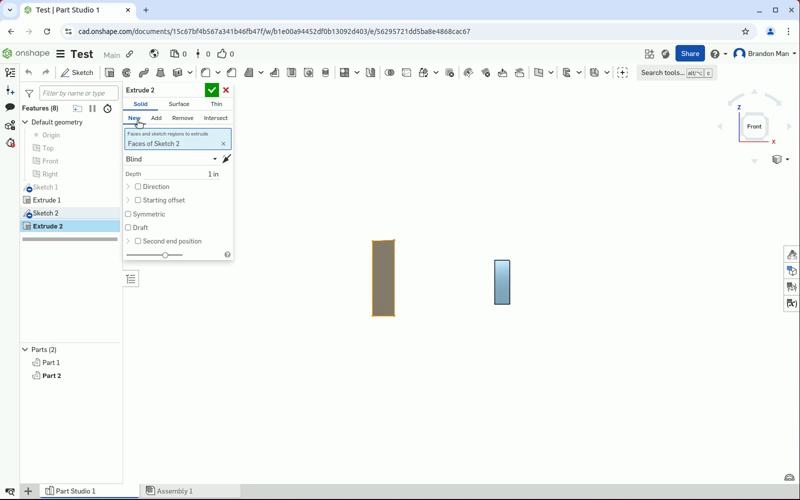
click(137, 120)
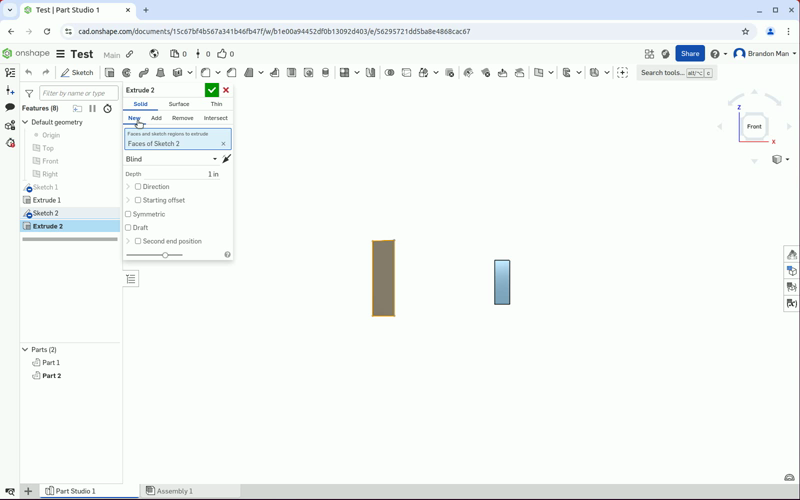
key(tab, 4)
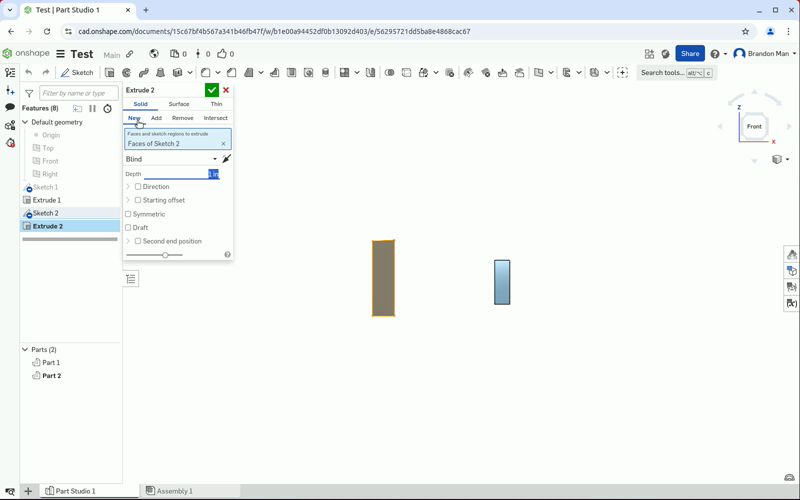
text(17.572)
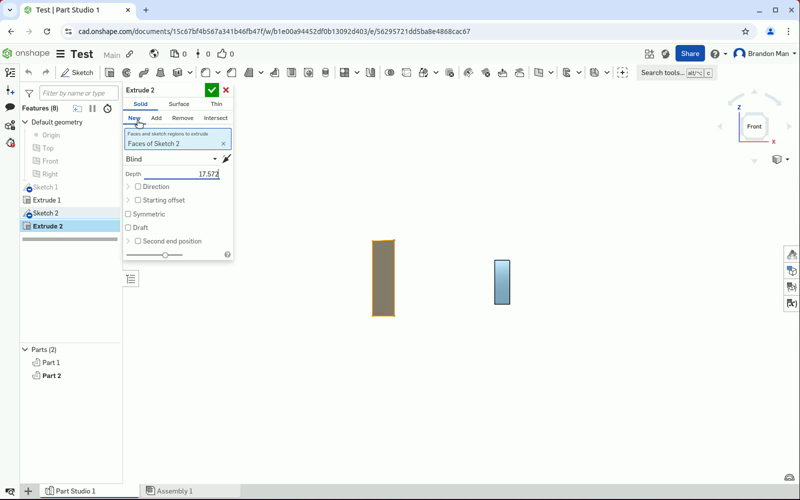
key(enter)
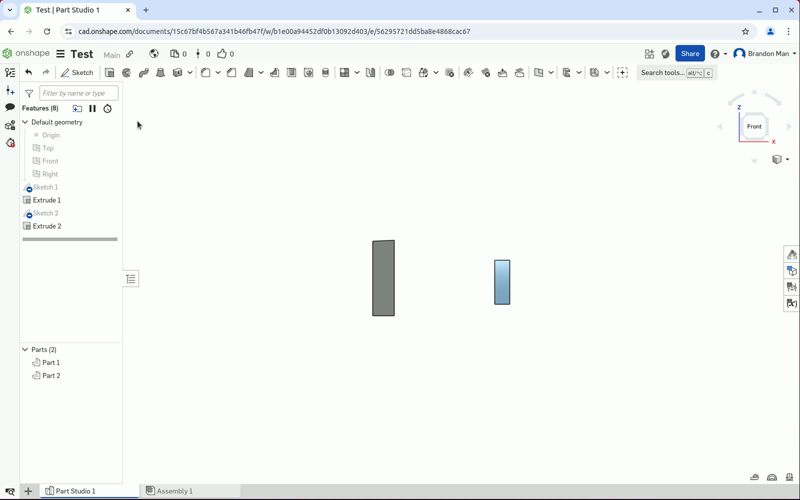
key(shift+h)
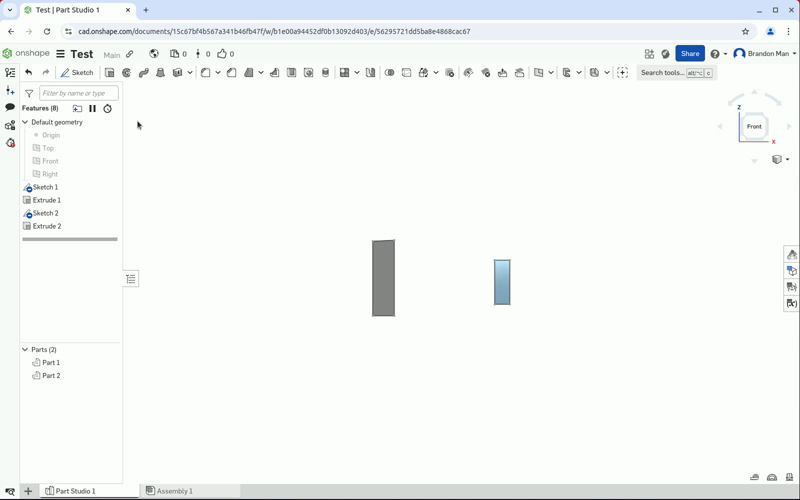
key(shift+h)
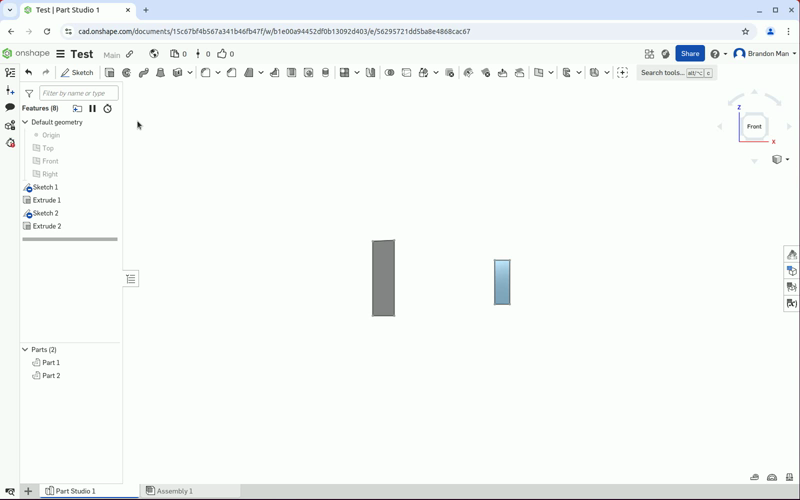
key(shift+7)
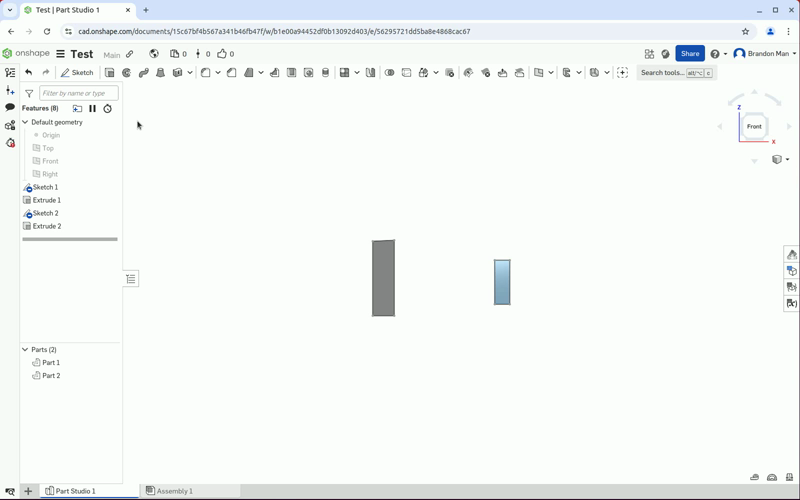
key(left, 2)
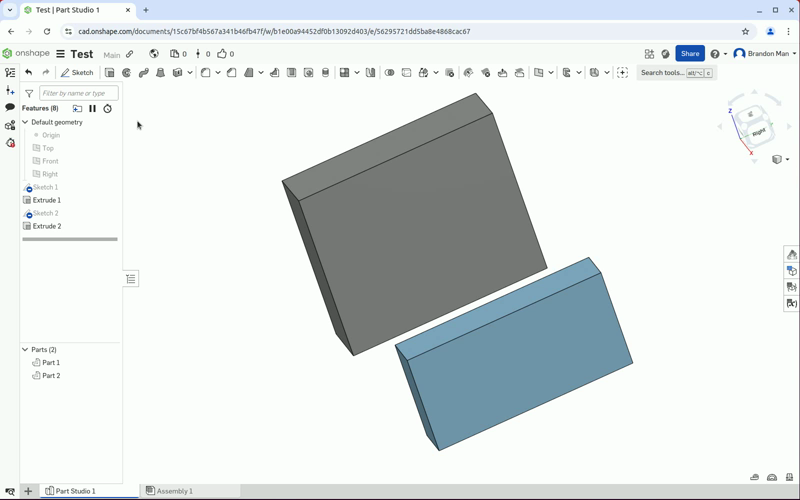
key(down, 2)
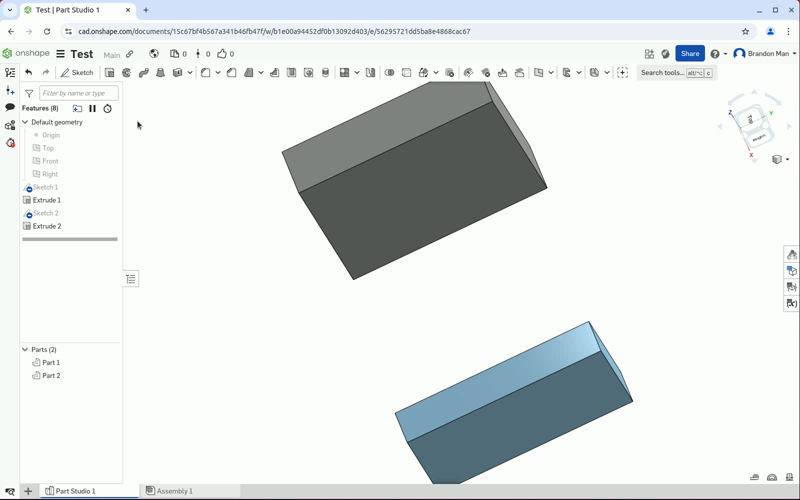
key(up, 2)
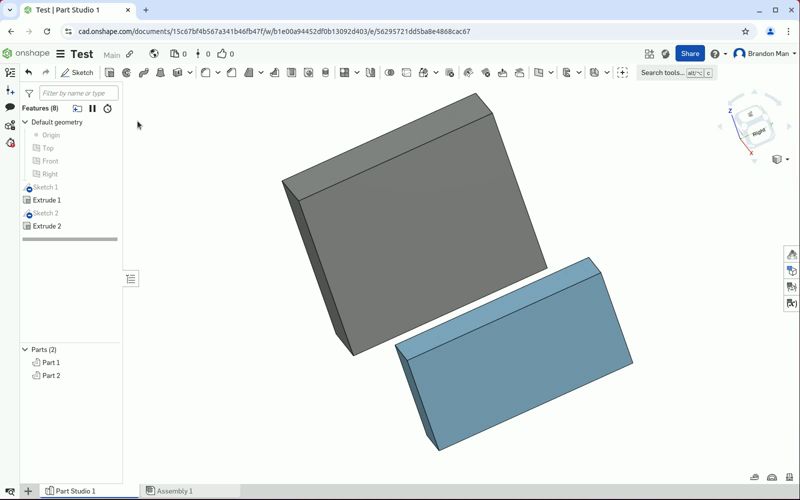
key(right, 2)
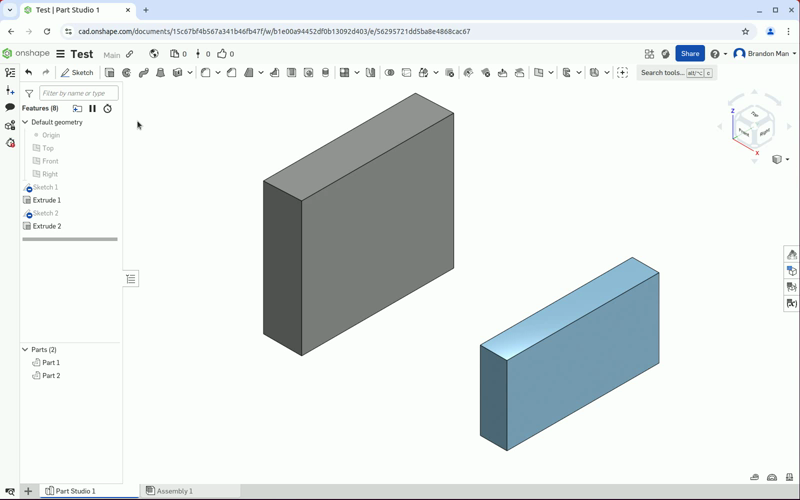
mouse_move(73, 189)
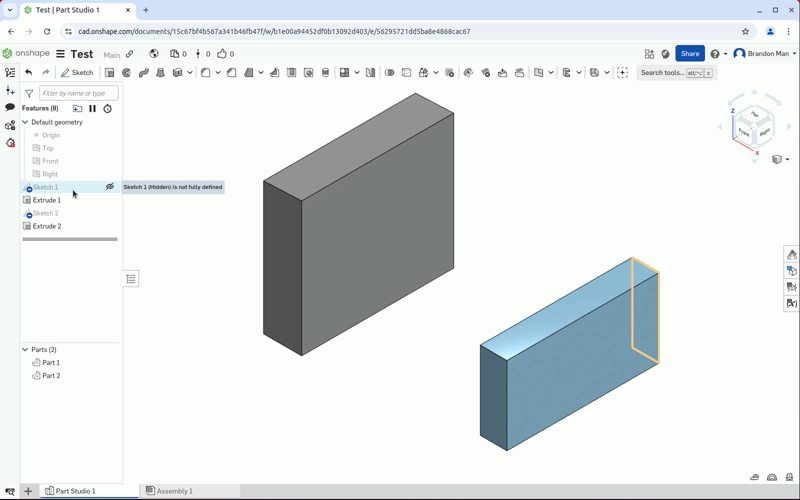
click(73, 189)